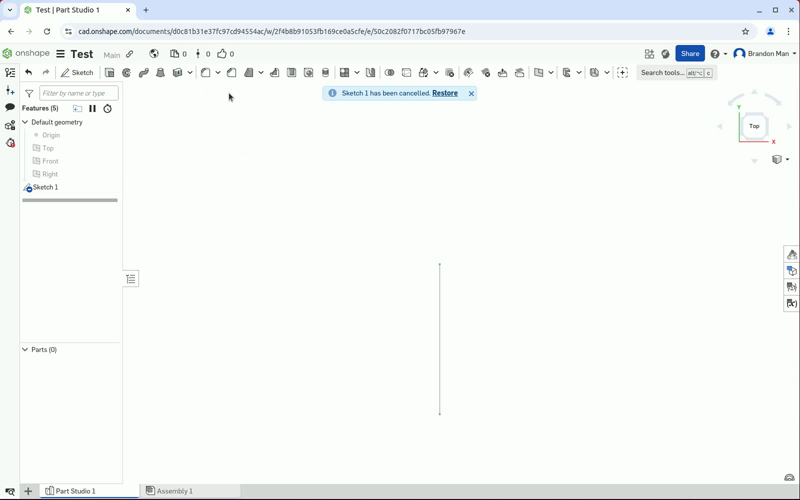
key(shift+h)
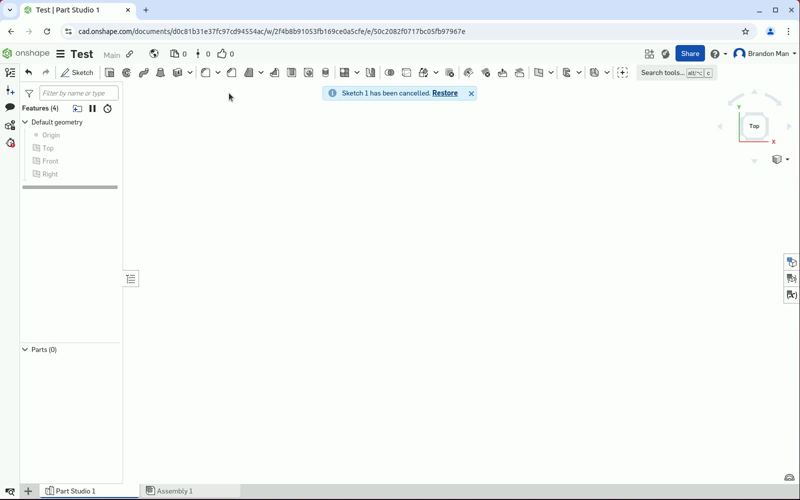
mouse_move(73, 352)
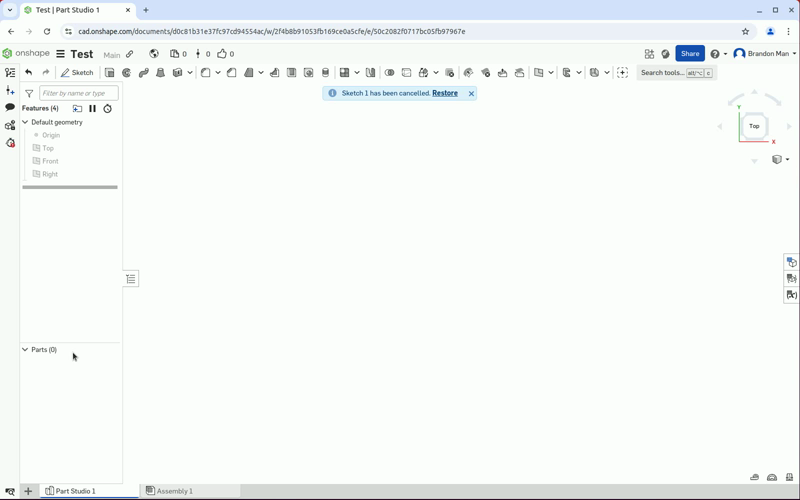
key(y)
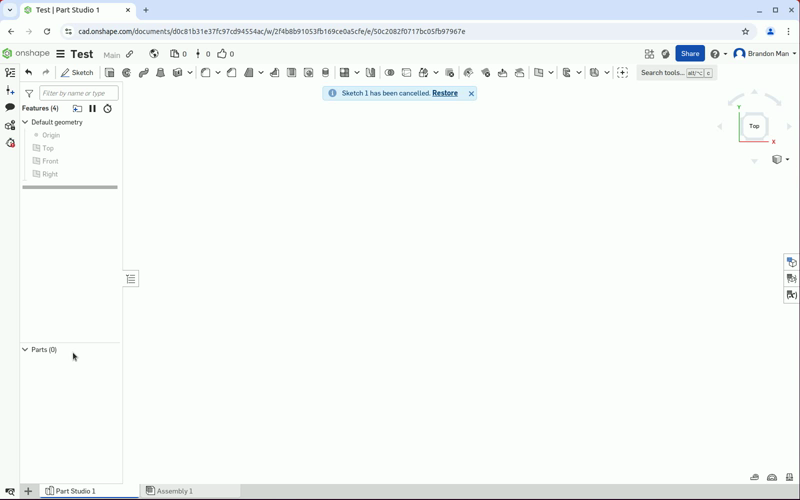
key(shift+p)
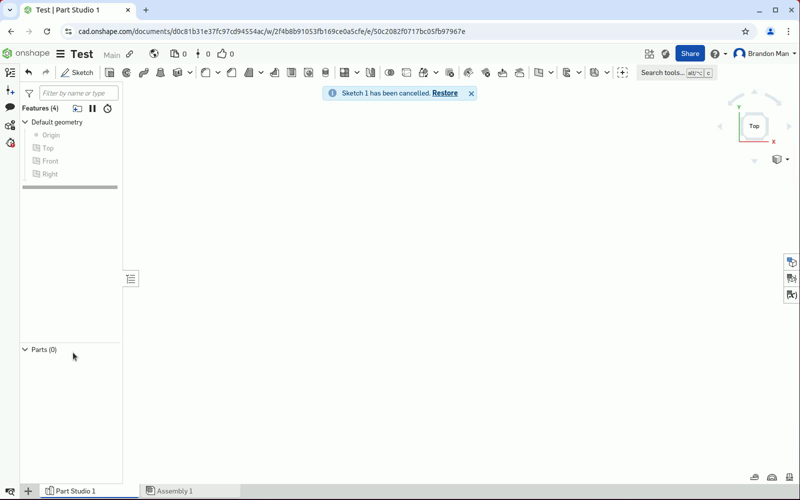
key(space)
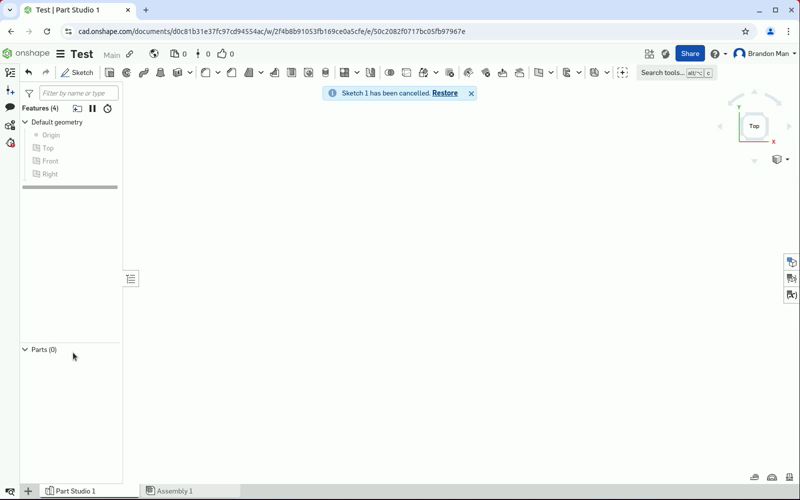
key_down(shift)
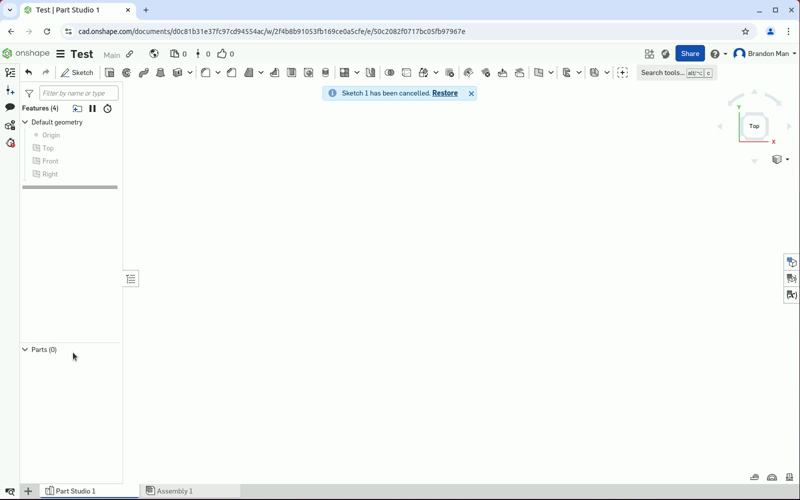
key(up)
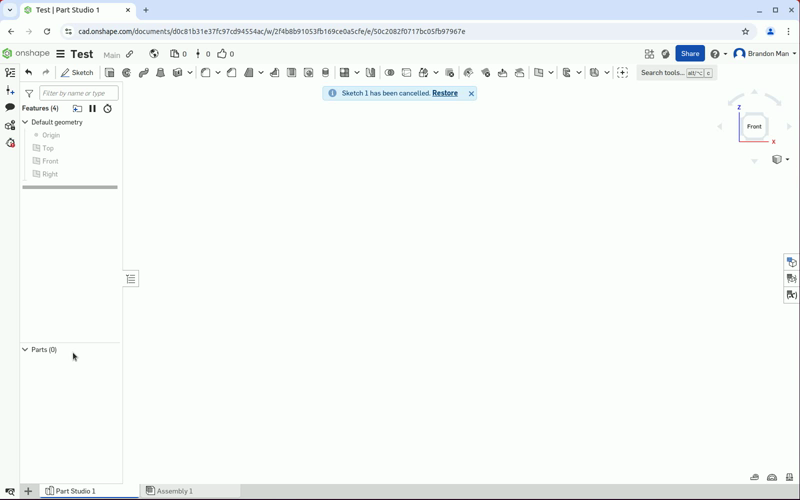
key_up(shift)
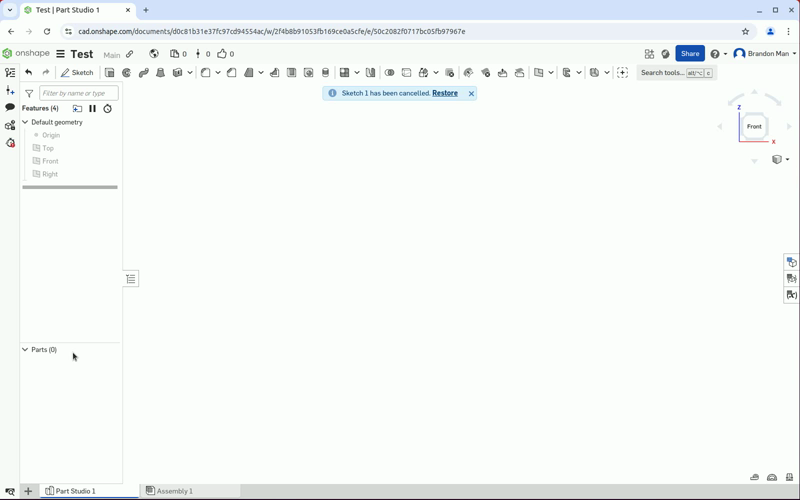
key(space)
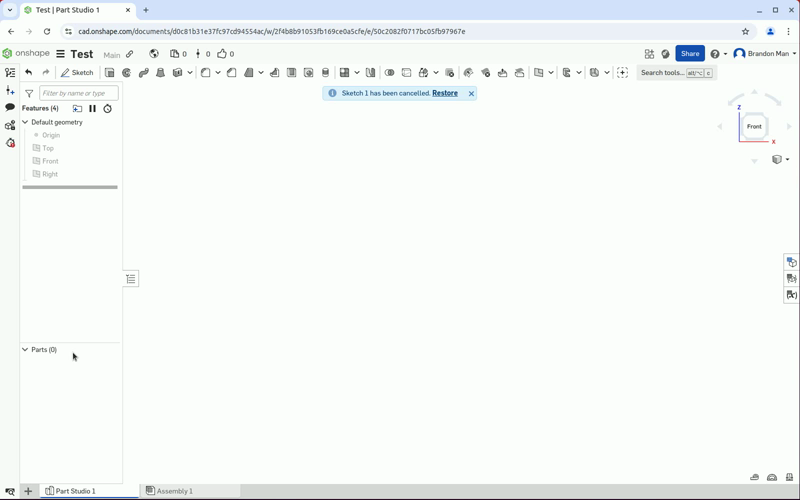
key_down(shift)
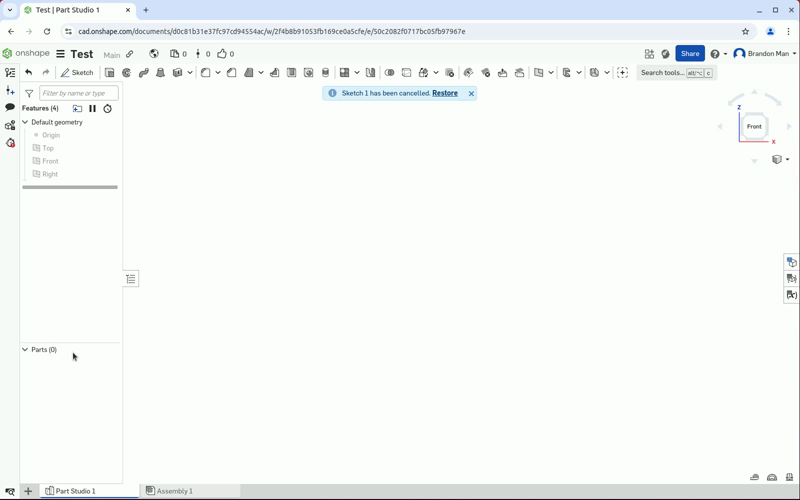
key(left)
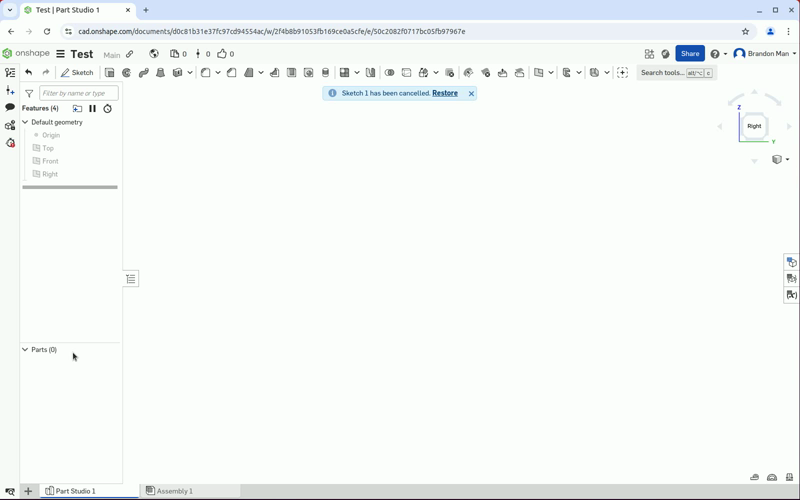
key_up(shift)
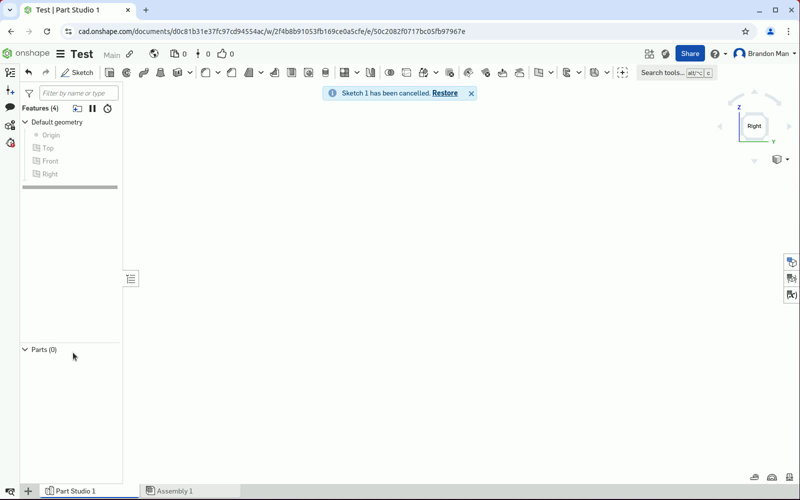
mouse_move(73, 352)
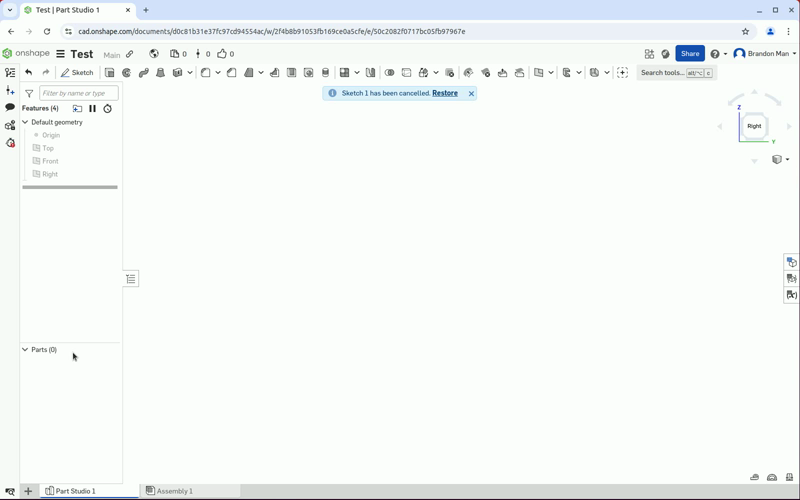
key(shift+y)
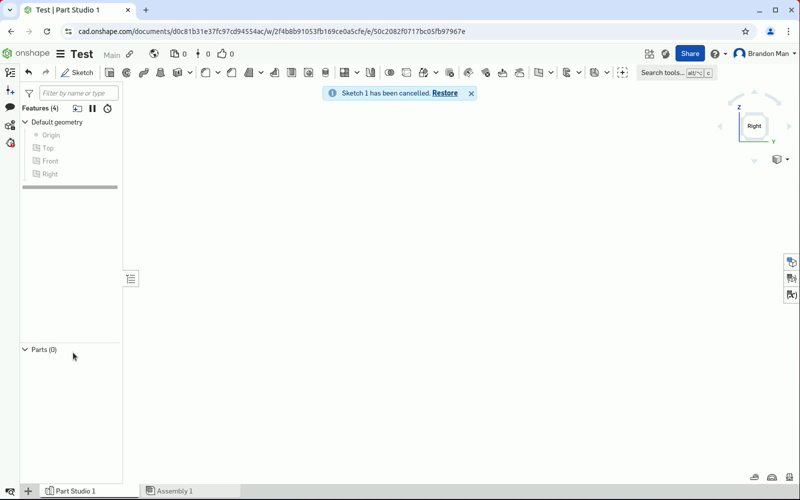
key(shift+s)
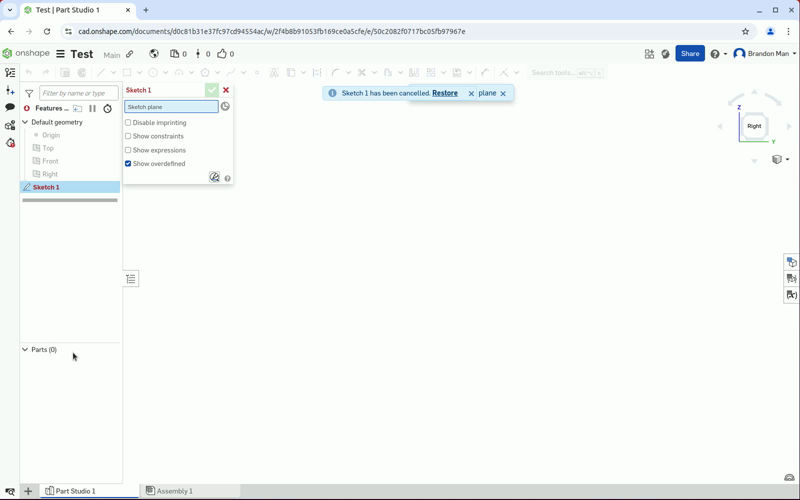
mouse_move(73, 176)
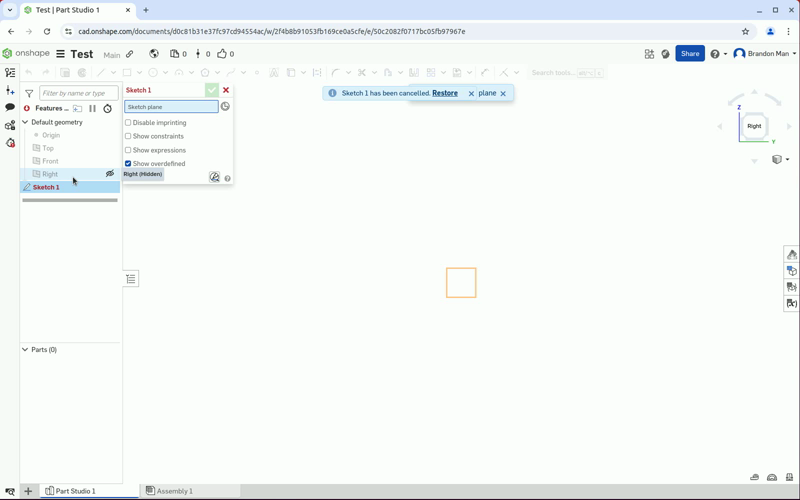
click(73, 176)
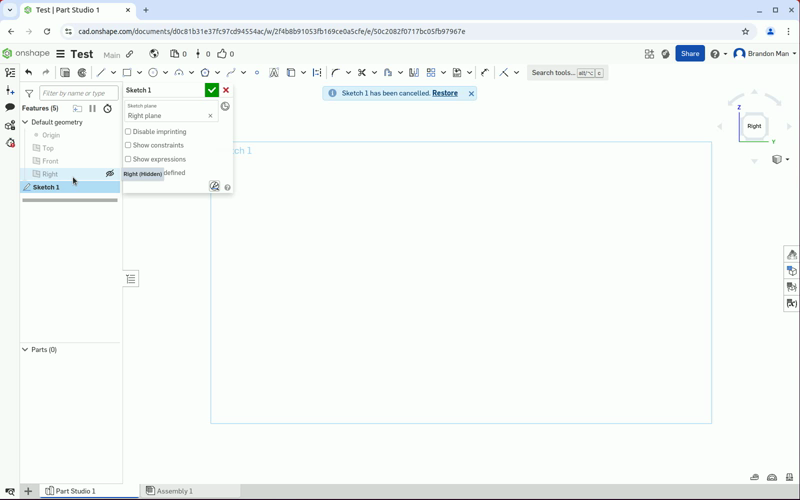
mouse_move(73, 352)
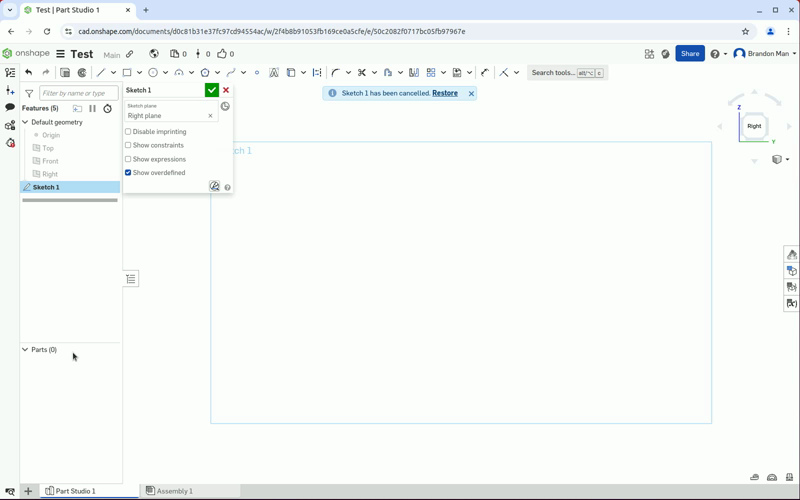
key(y)
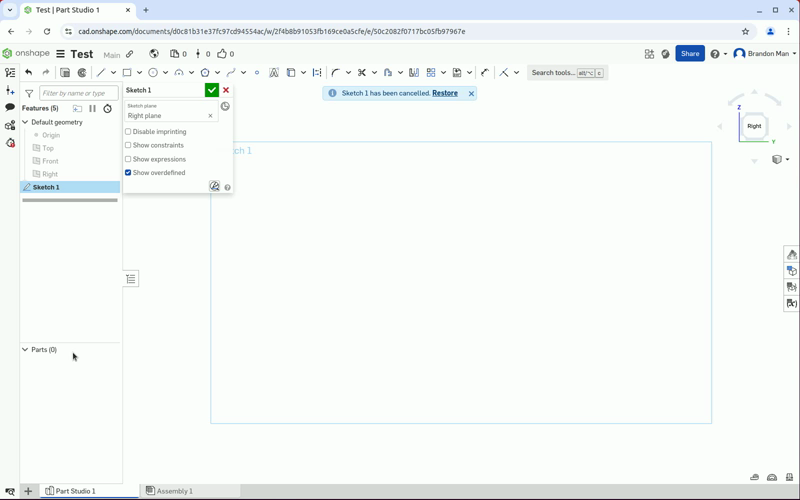
key(l)
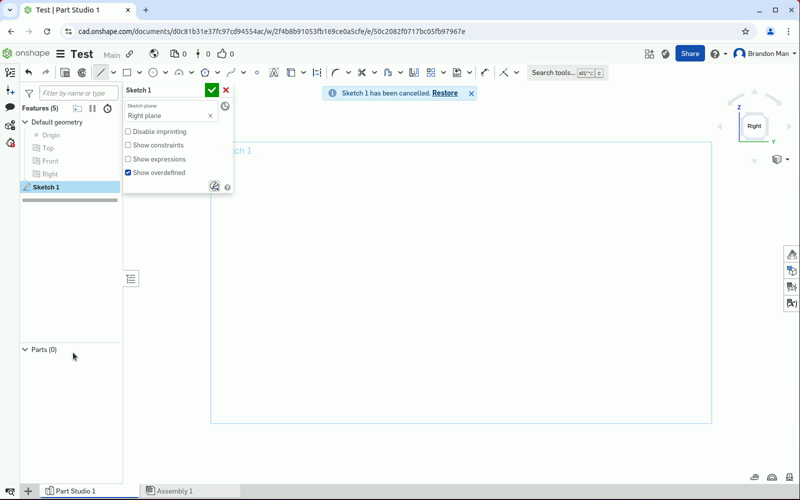
key_down(shift)
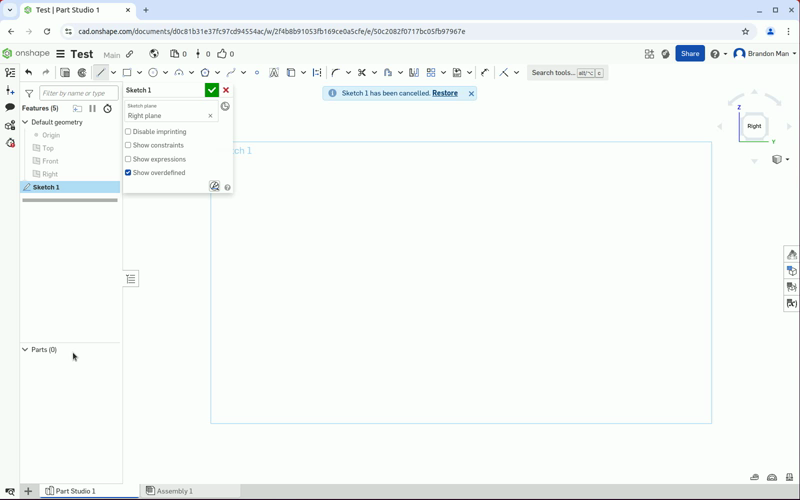
mouse_move(362, 216)
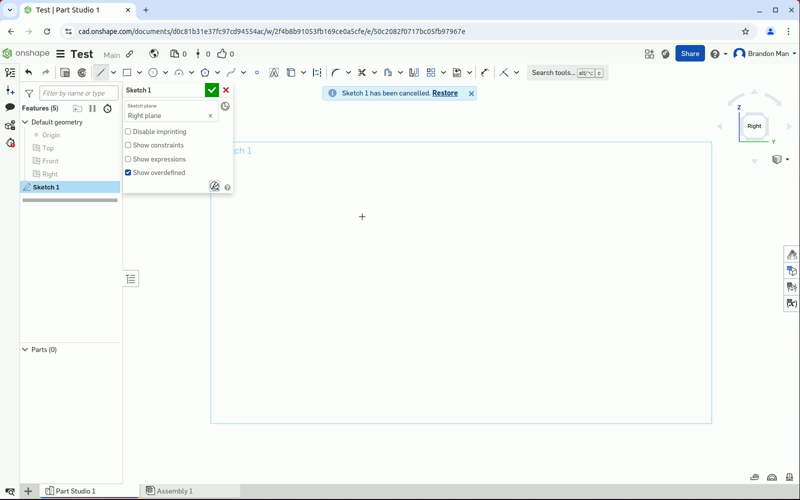
click(362, 216)
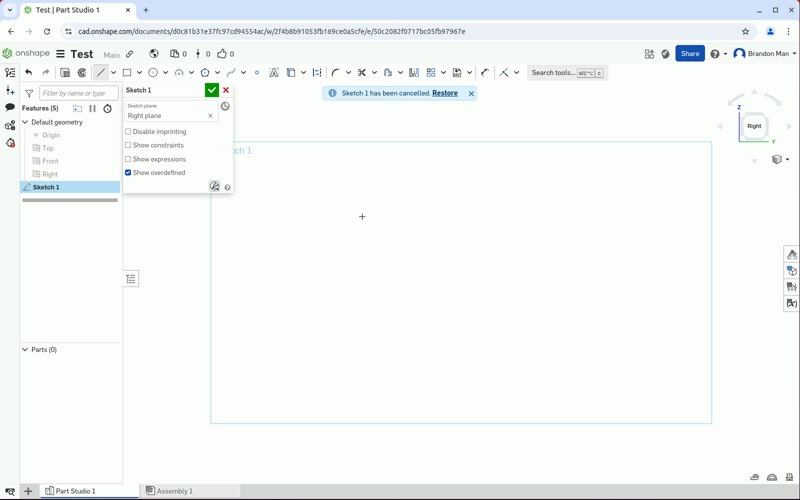
key_up(shift)
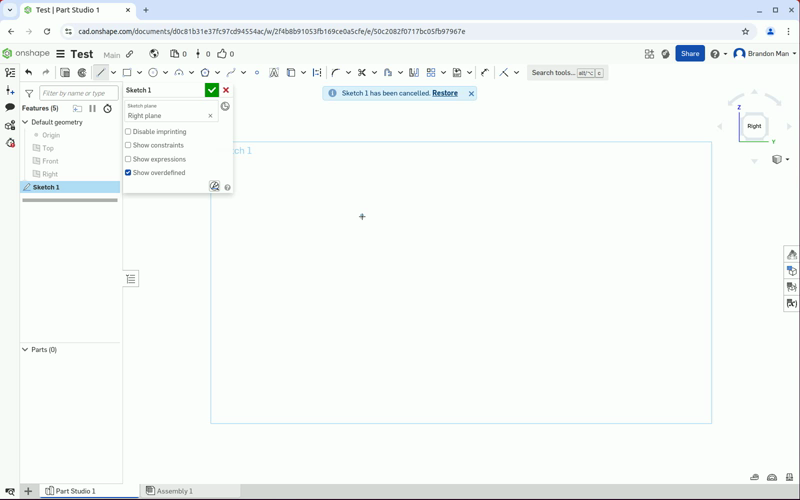
key_down(shift)
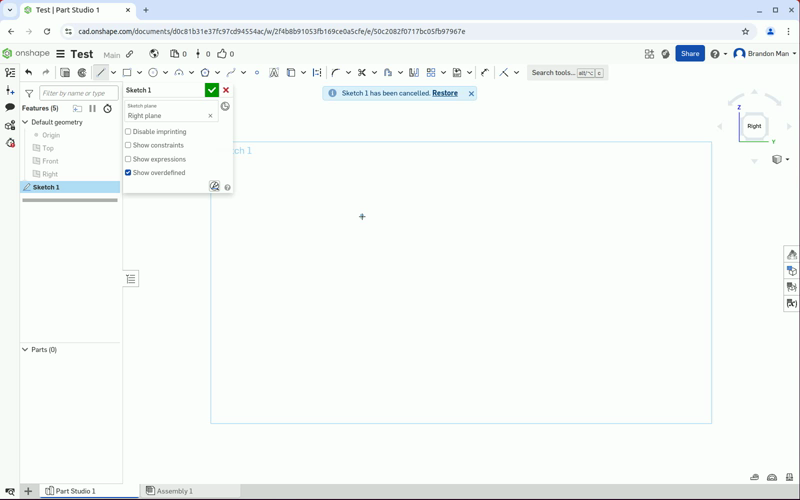
mouse_move(392, 216)
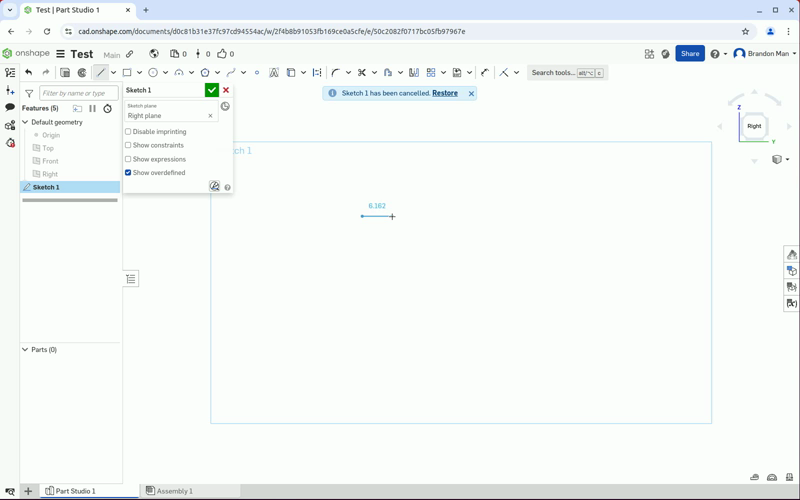
mouse_move(419, 216)
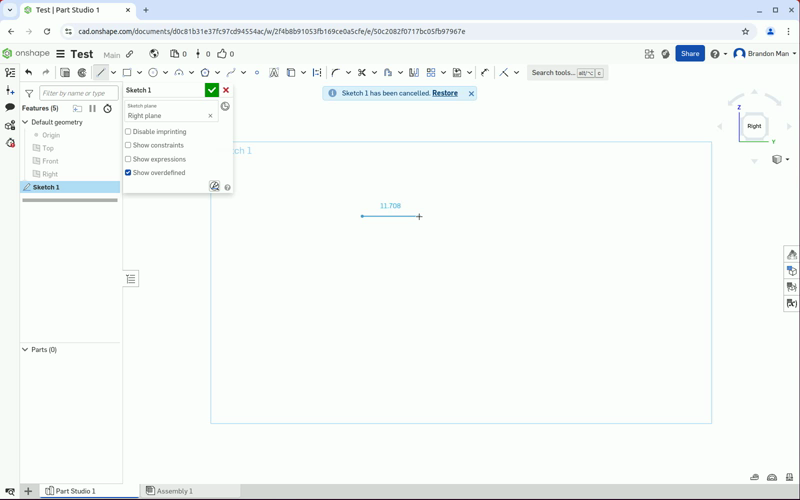
click(419, 216)
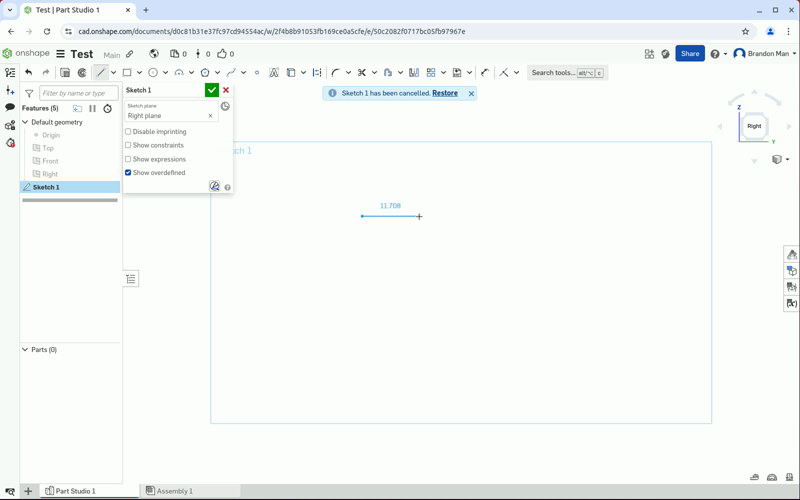
key_up(shift)
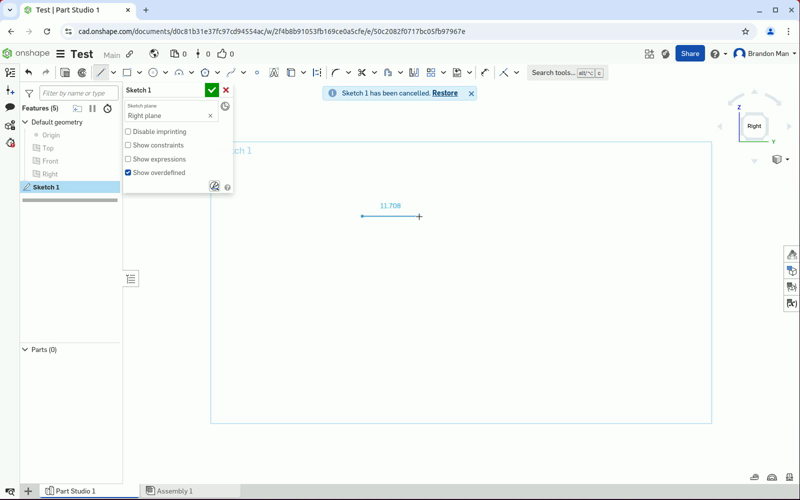
key_down(shift)
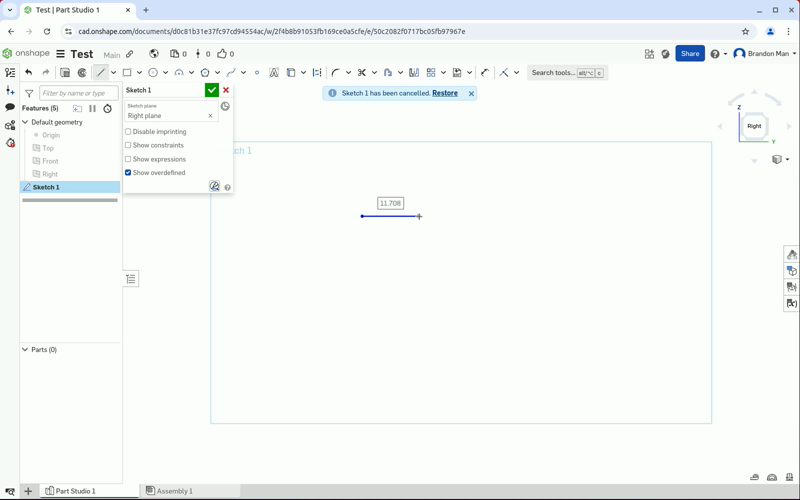
mouse_move(449, 216)
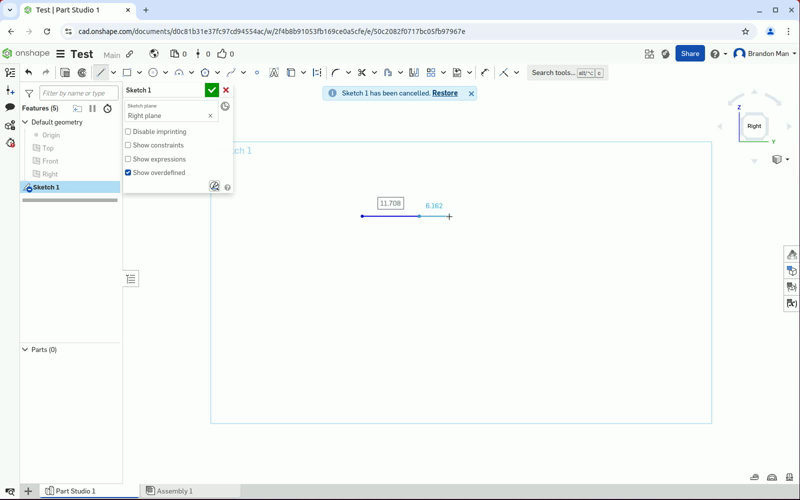
mouse_move(419, 169)
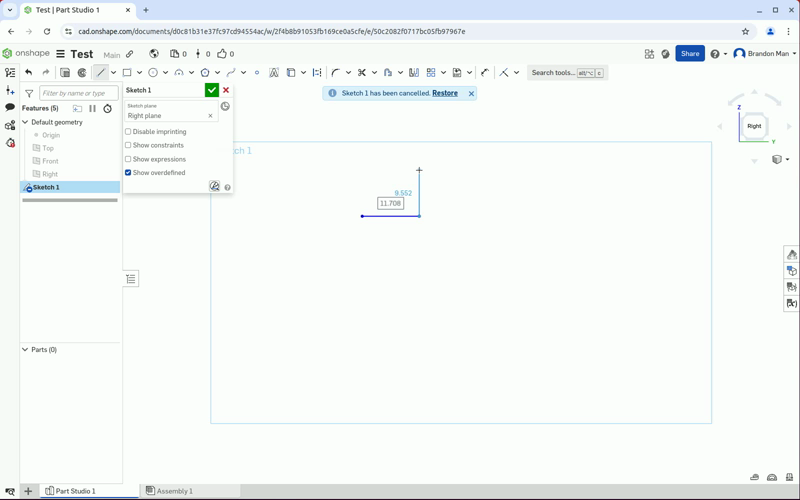
click(419, 169)
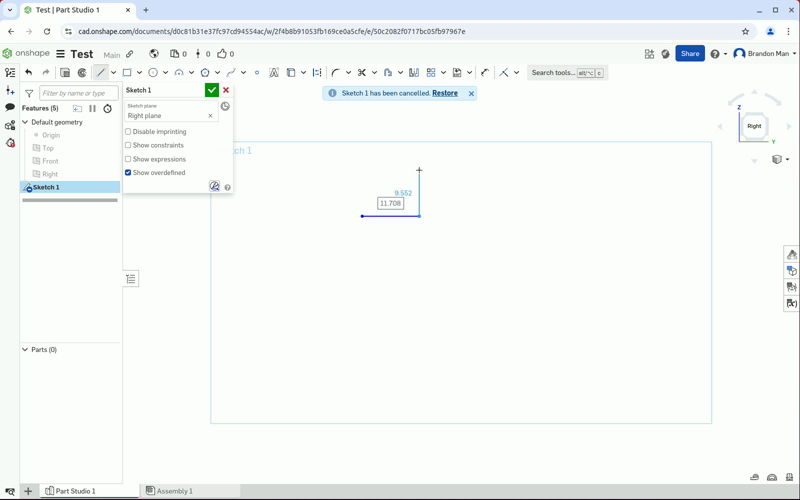
key_up(shift)
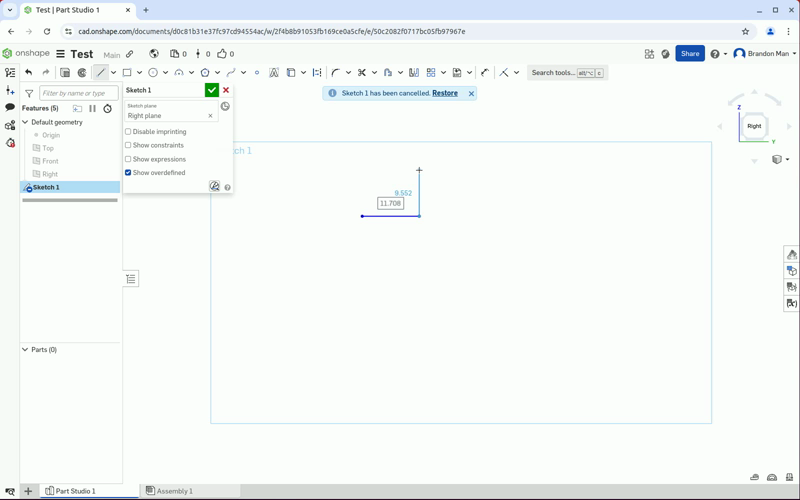
key_down(shift)
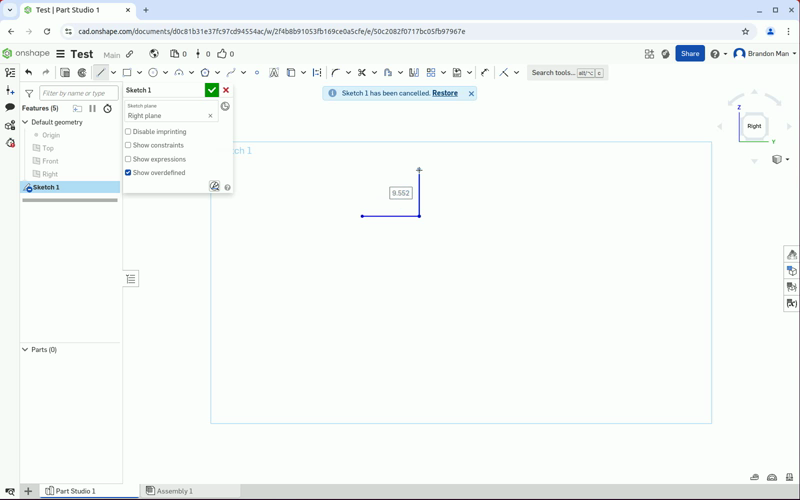
mouse_move(449, 169)
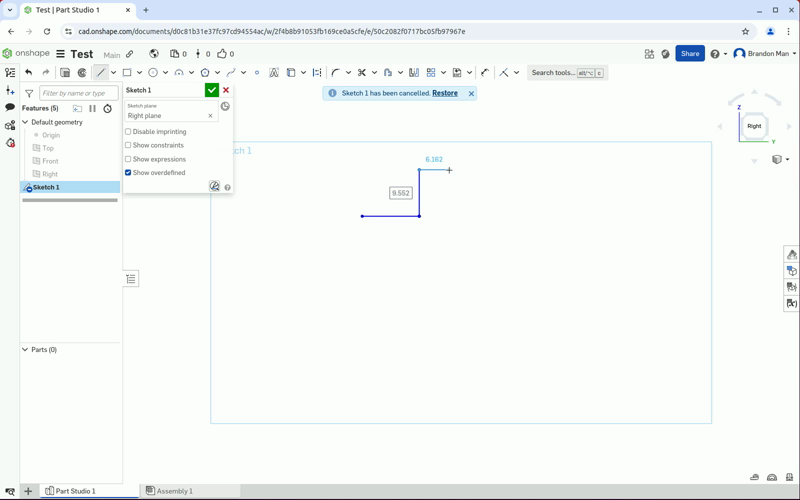
mouse_move(362, 169)
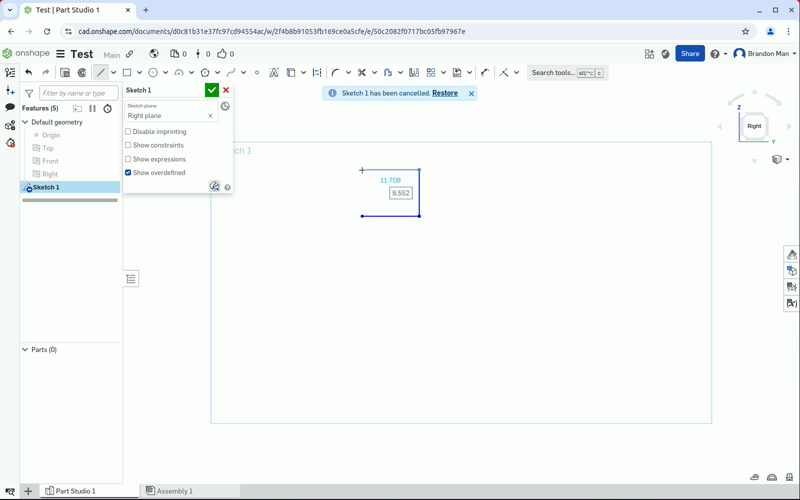
click(362, 169)
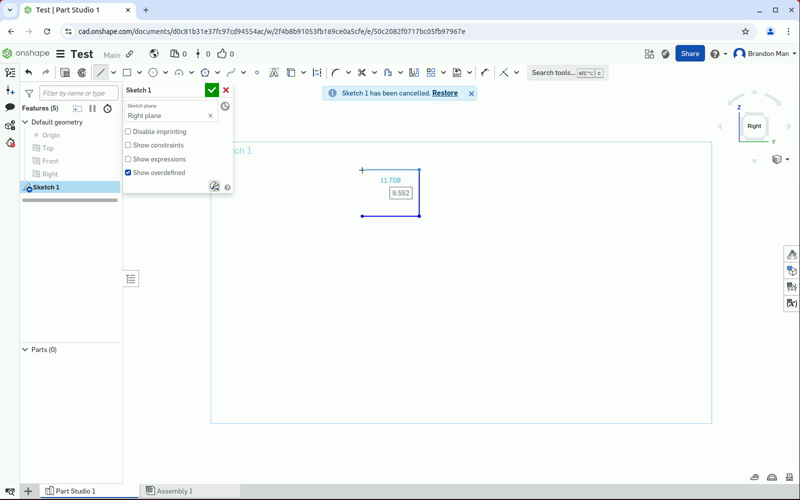
key_up(shift)
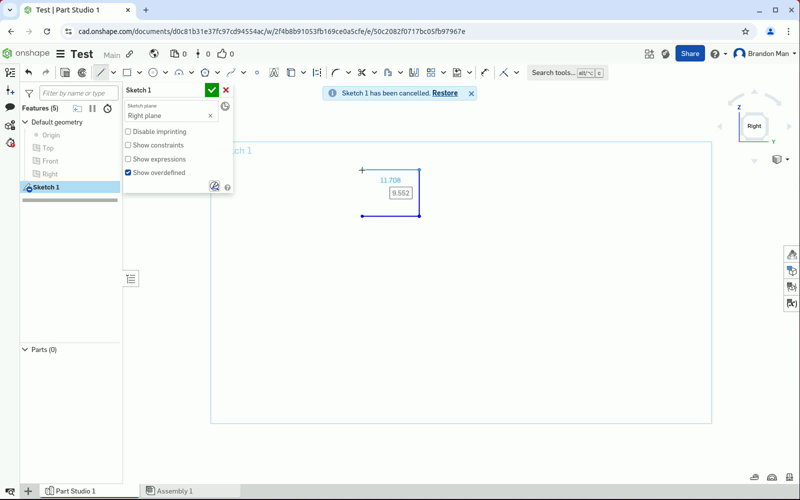
mouse_move(392, 169)
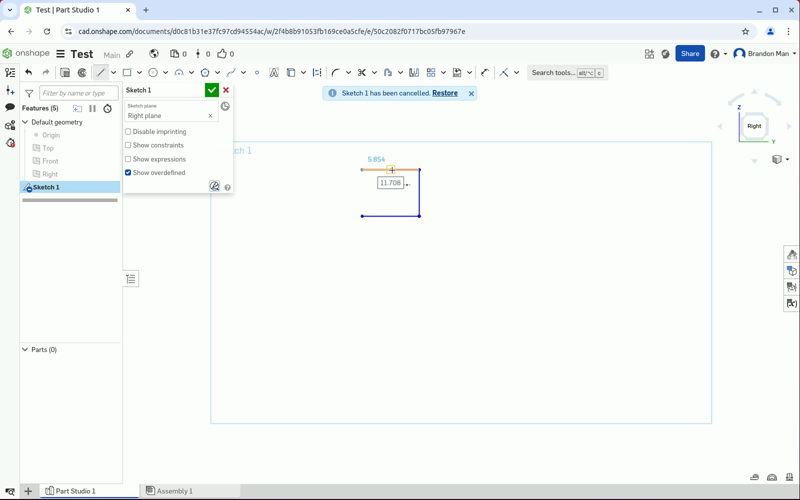
key_down(shift)
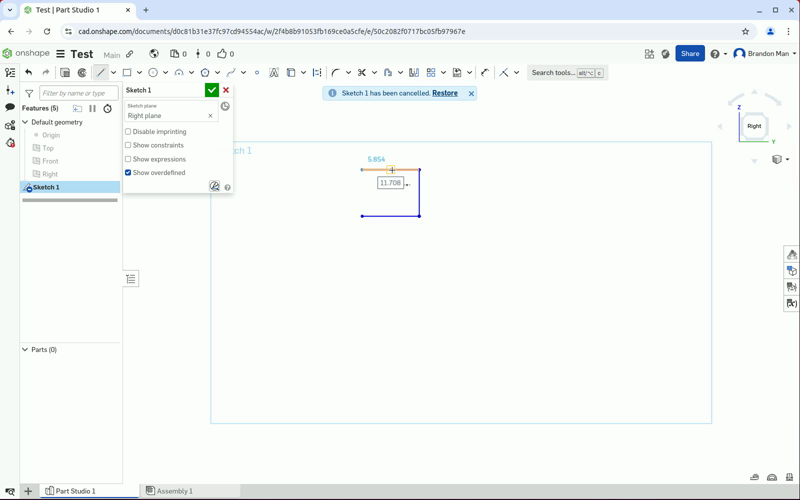
mouse_move(362, 216)
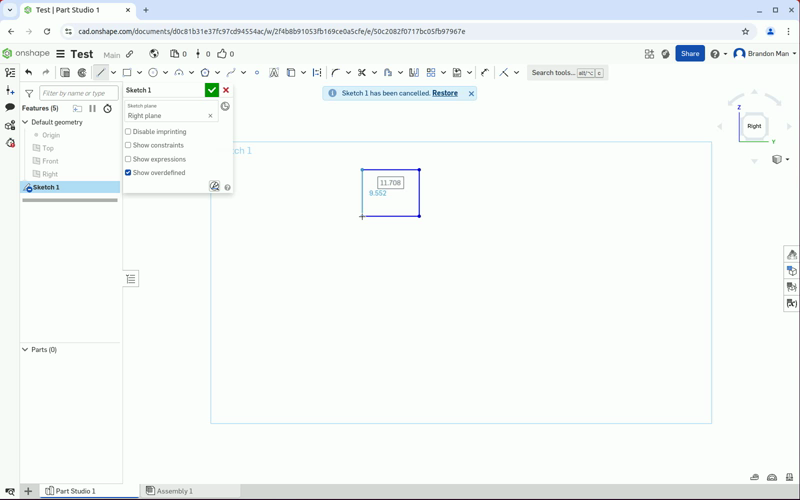
key_up(shift)
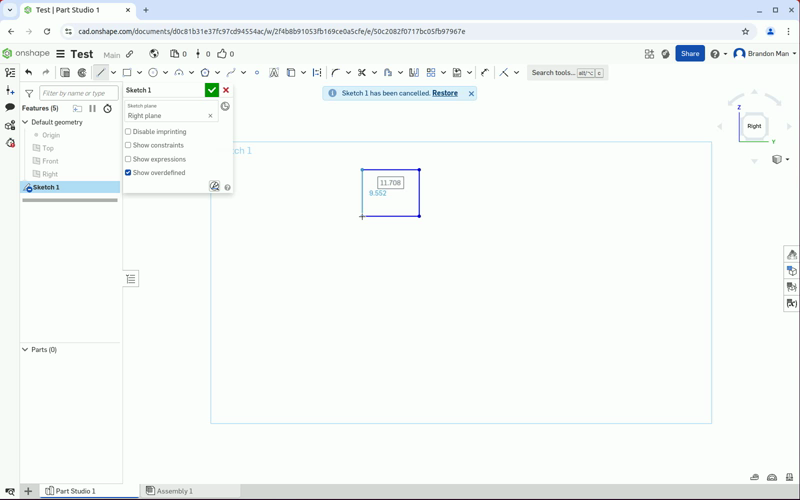
click(362, 216)
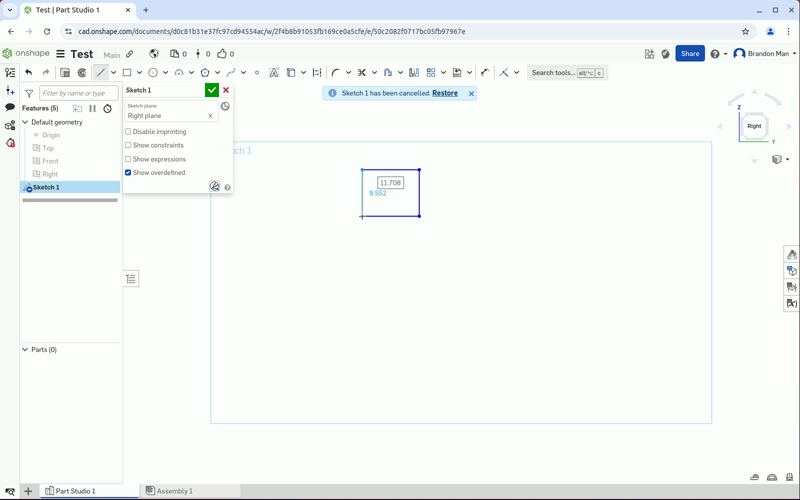
key(esc)
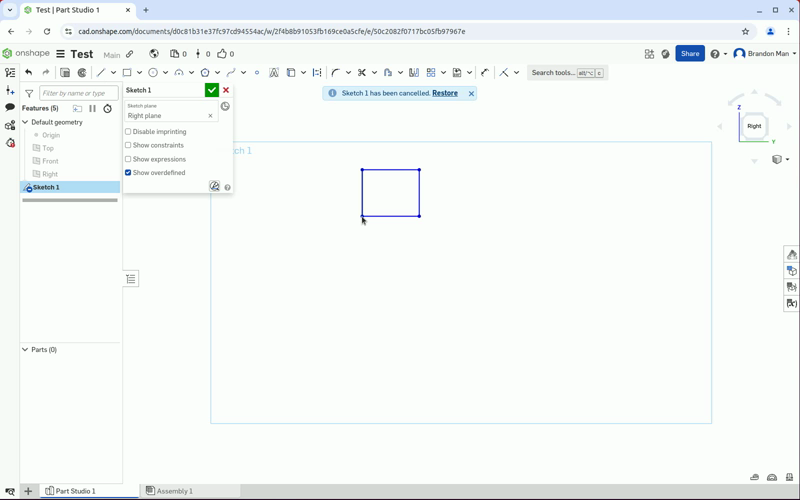
key(c)
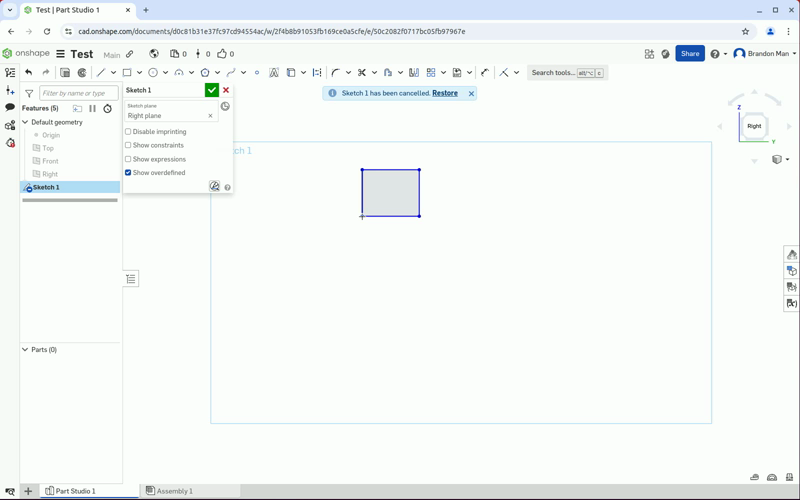
key_down(shift)
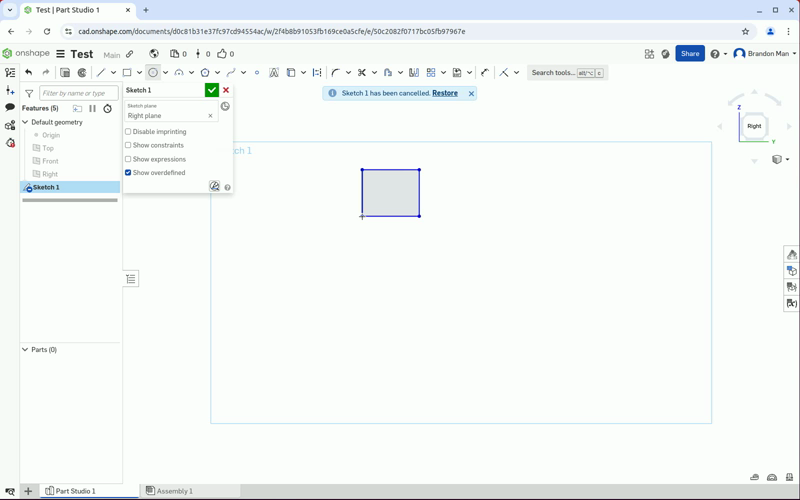
mouse_move(383, 185)
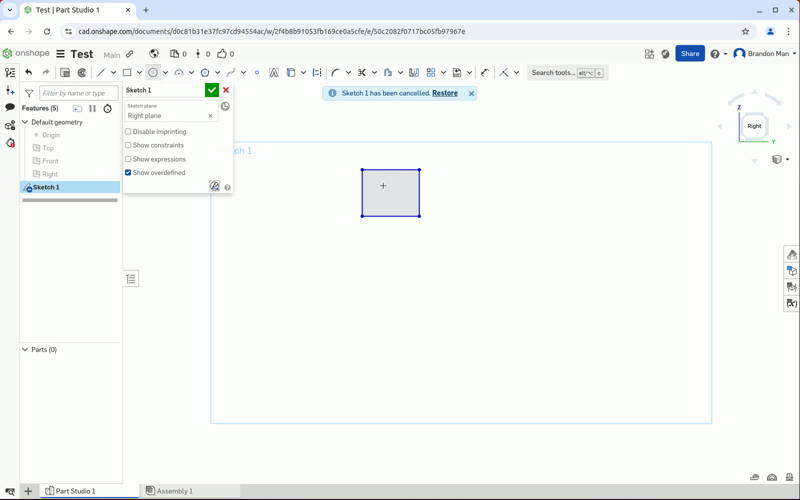
click(383, 185)
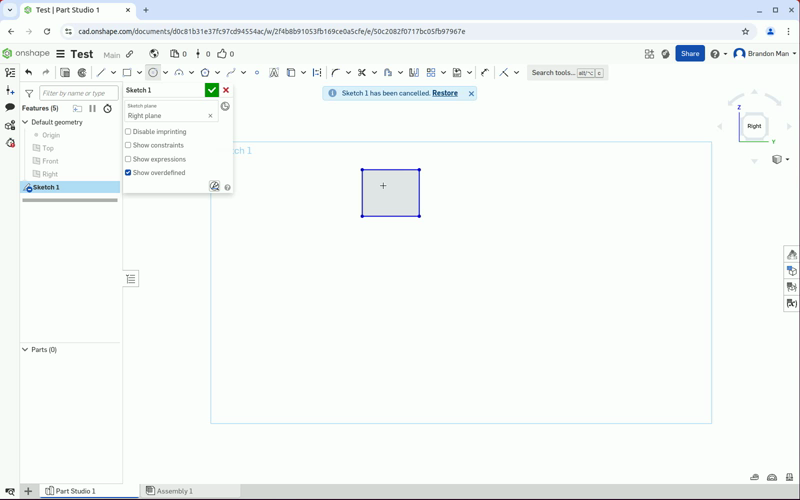
key_up(shift)
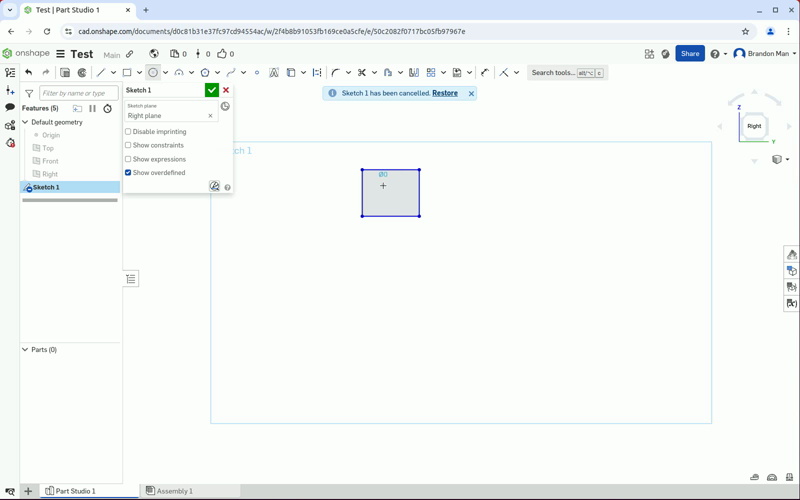
mouse_move(388, 185)
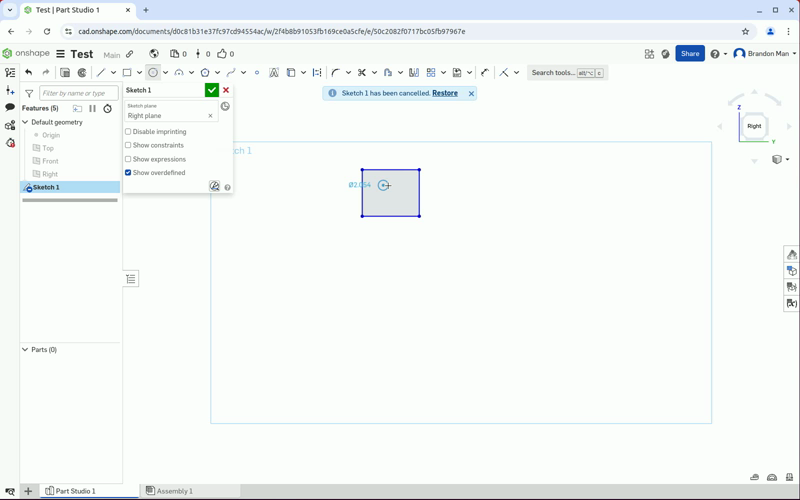
click(388, 185)
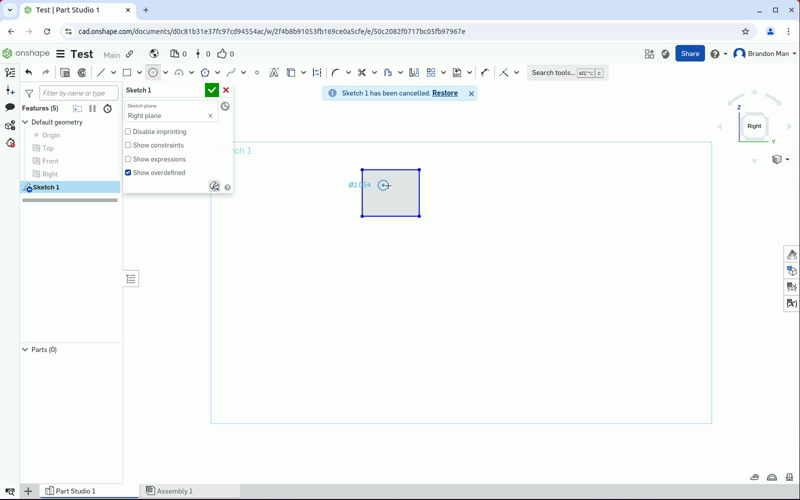
key(esc)
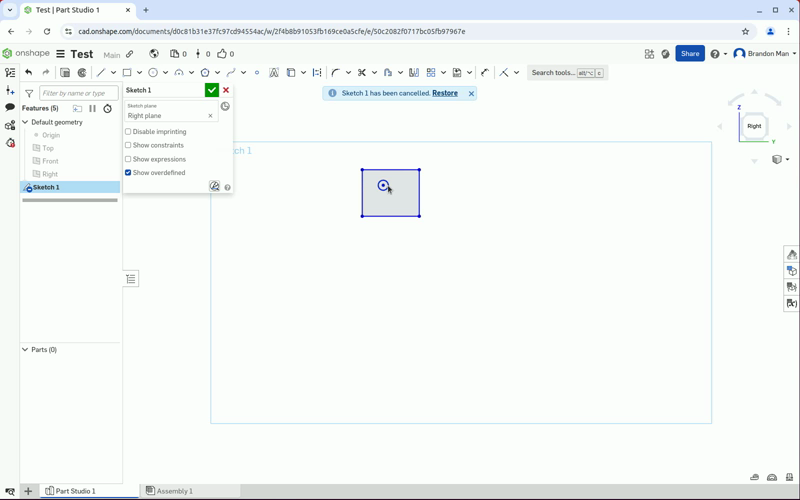
key(c)
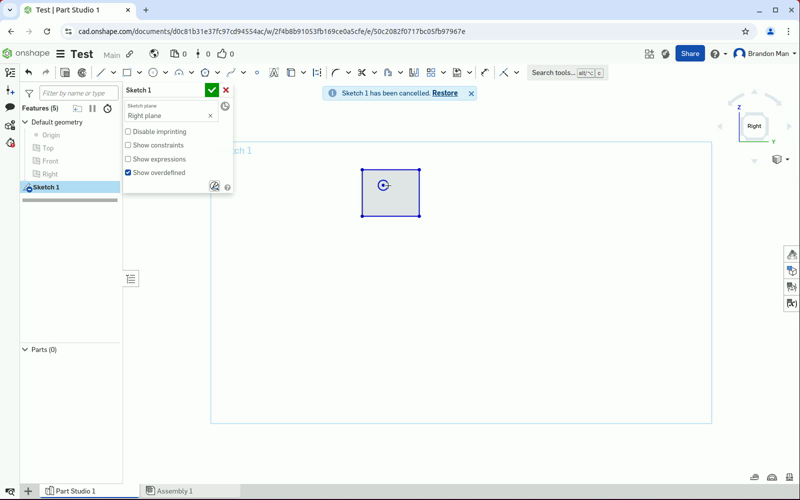
key_down(shift)
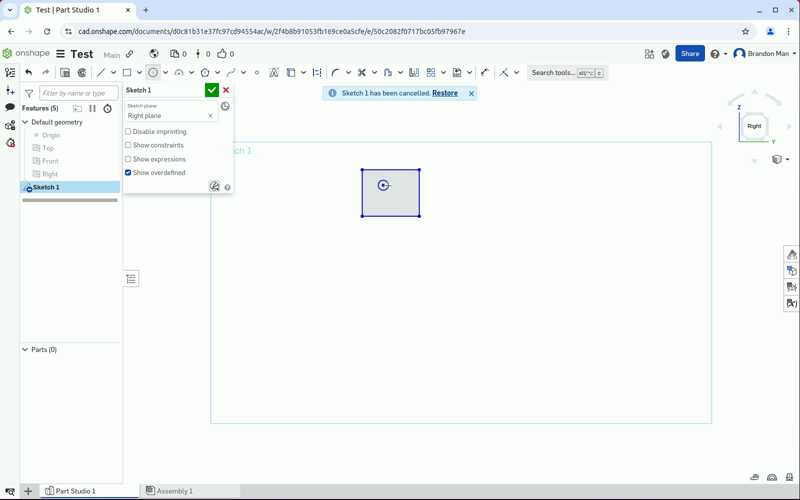
mouse_move(389, 198)
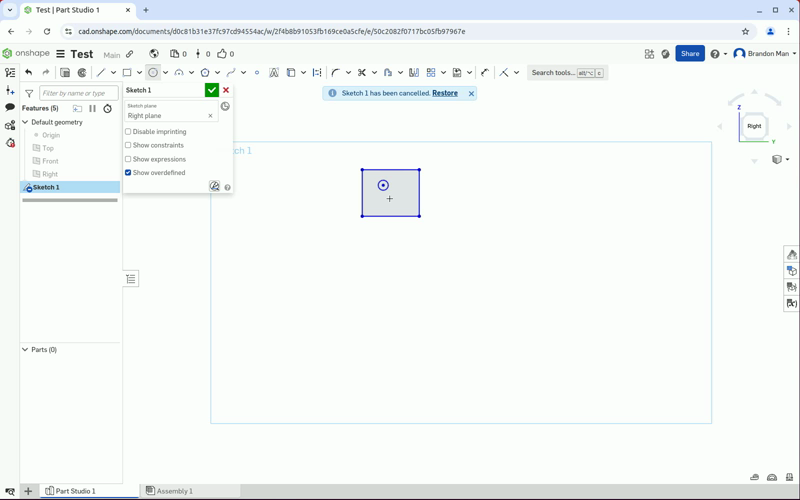
click(389, 198)
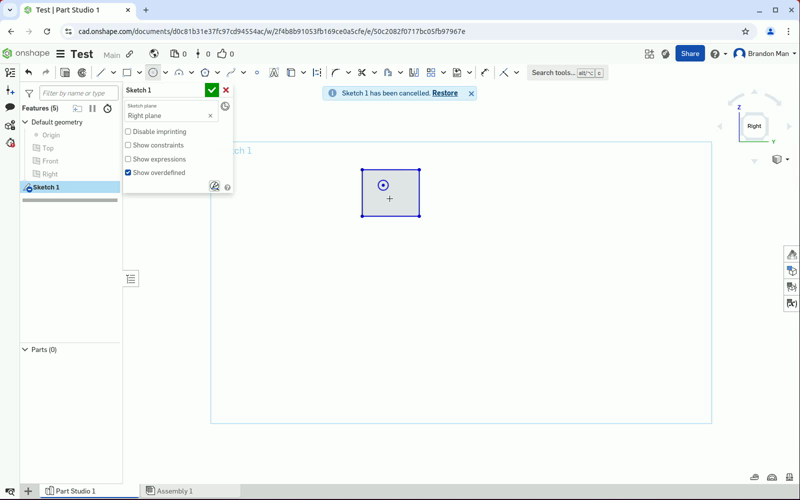
key_up(shift)
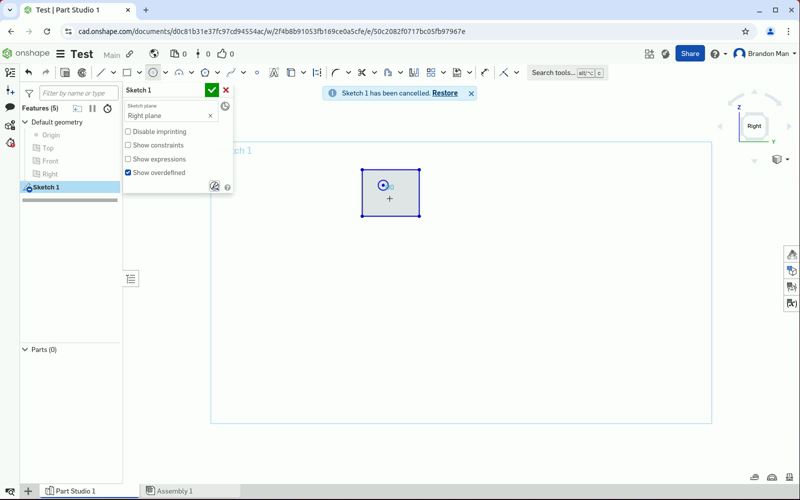
mouse_move(394, 198)
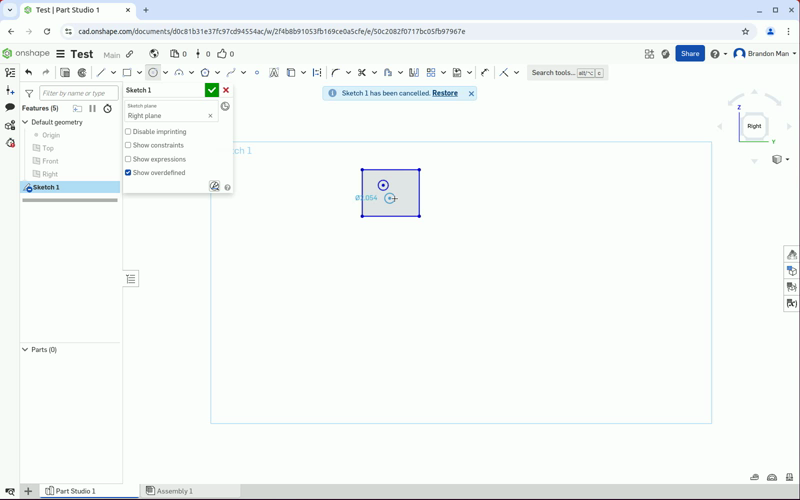
click(394, 198)
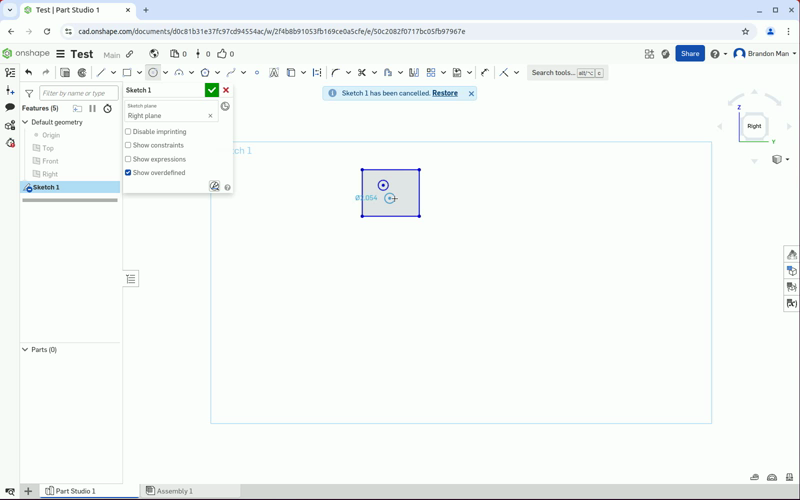
key(esc)
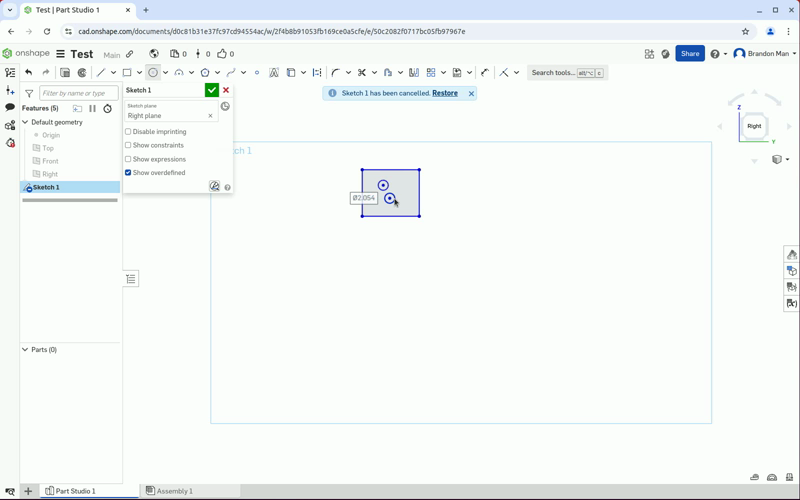
key(c)
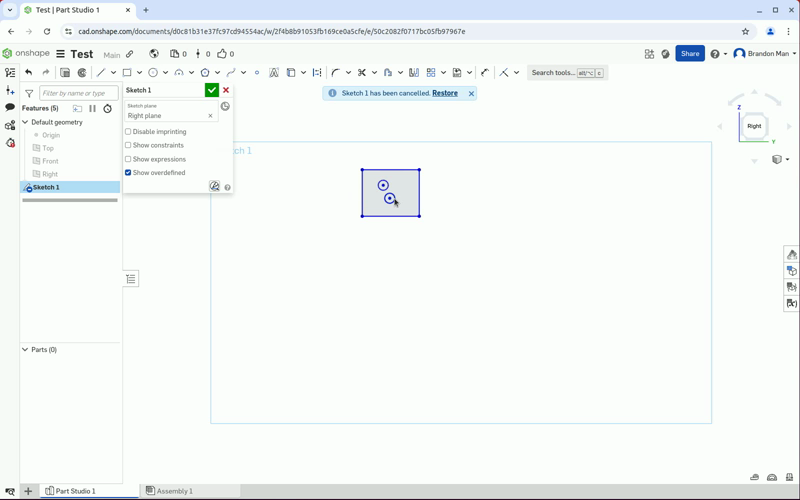
key_down(shift)
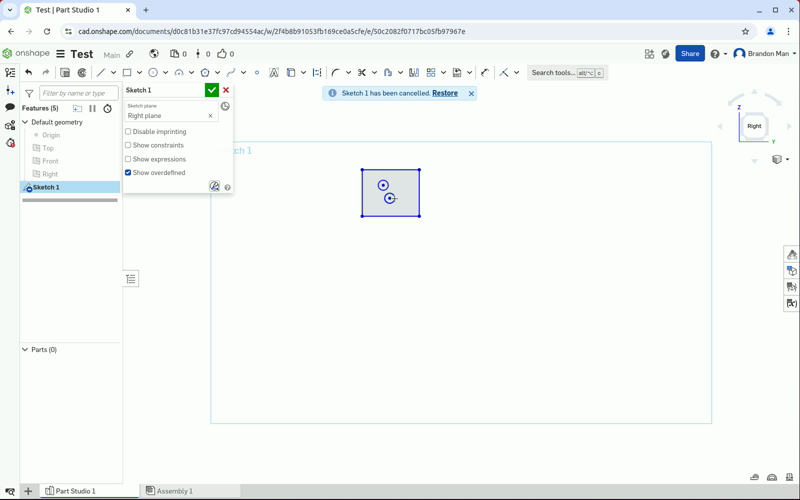
mouse_move(397, 185)
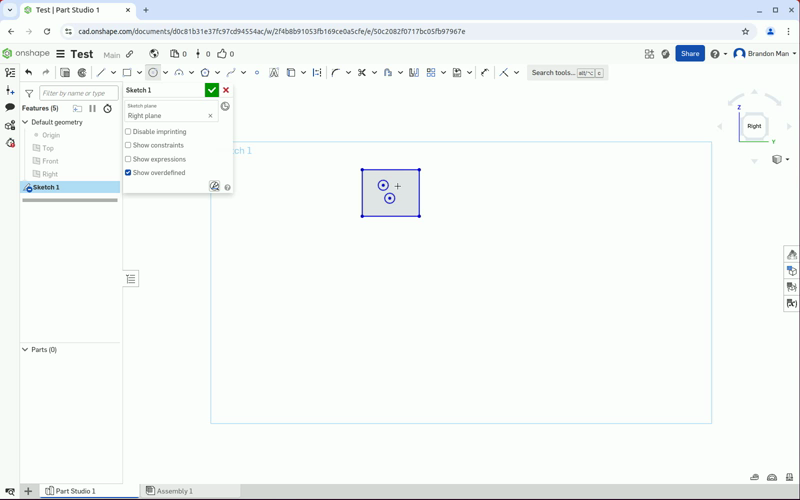
click(397, 185)
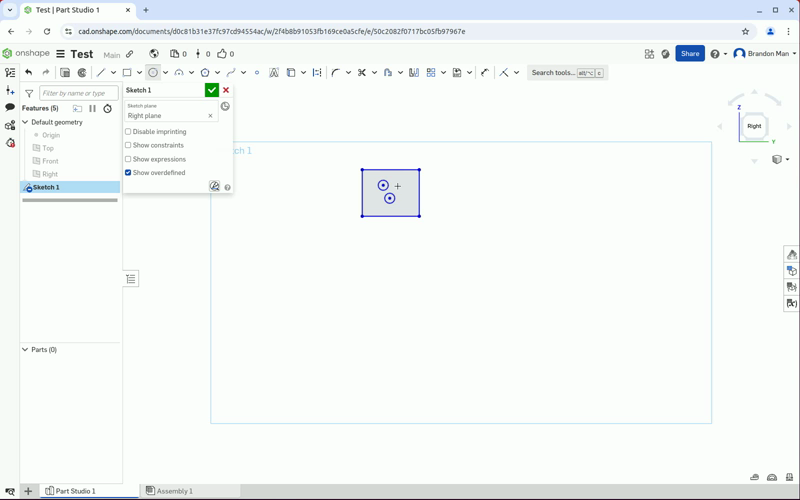
key_up(shift)
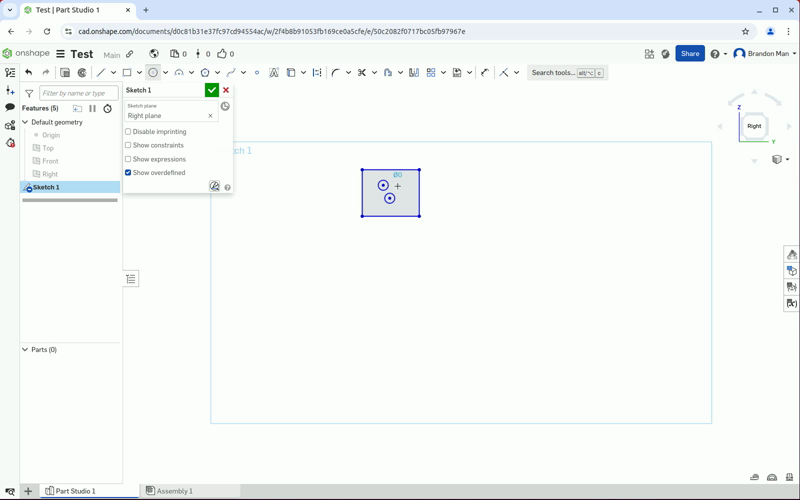
mouse_move(402, 185)
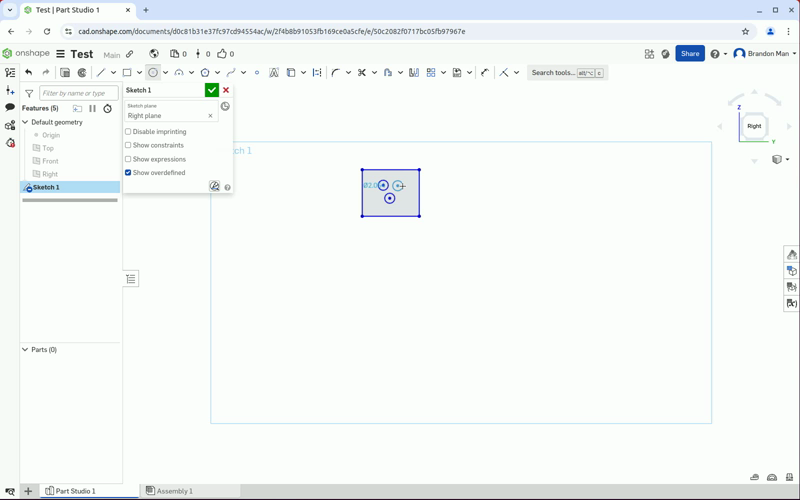
click(402, 185)
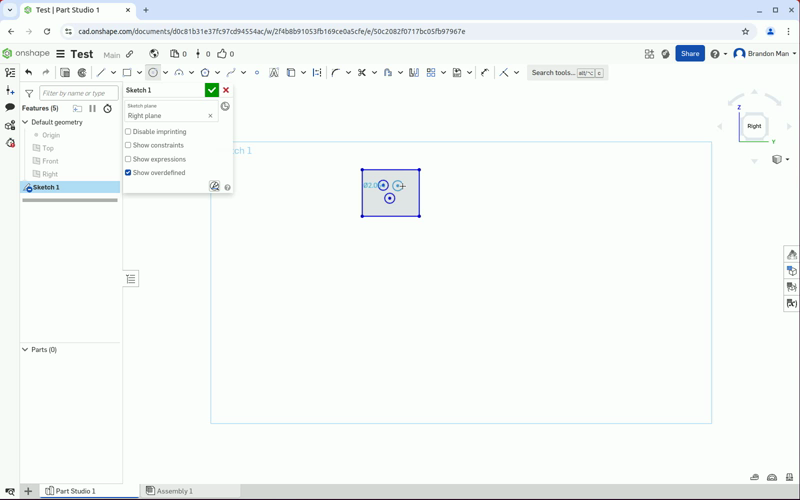
key(esc)
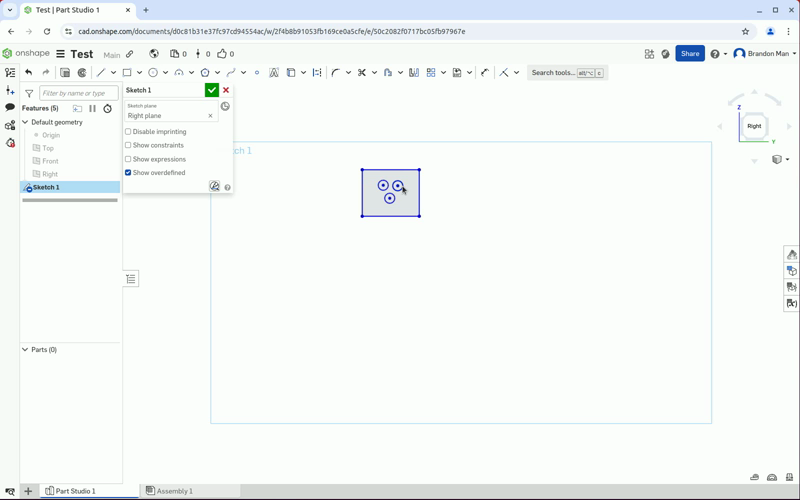
mouse_move(415, 190)
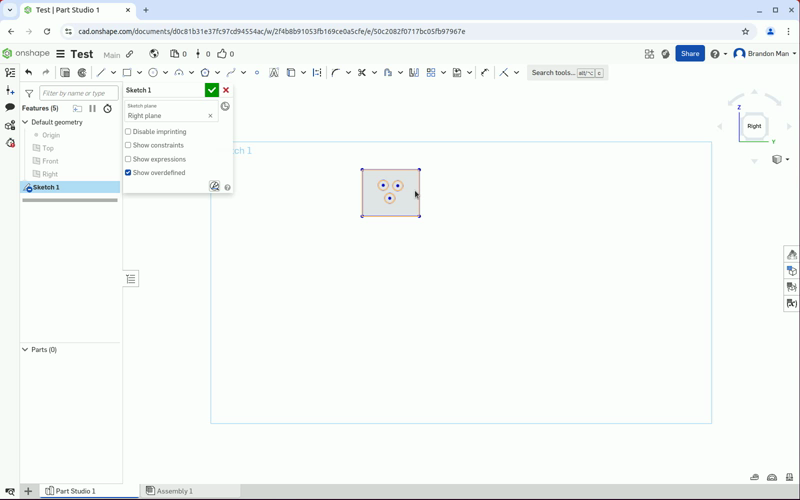
click(415, 190)
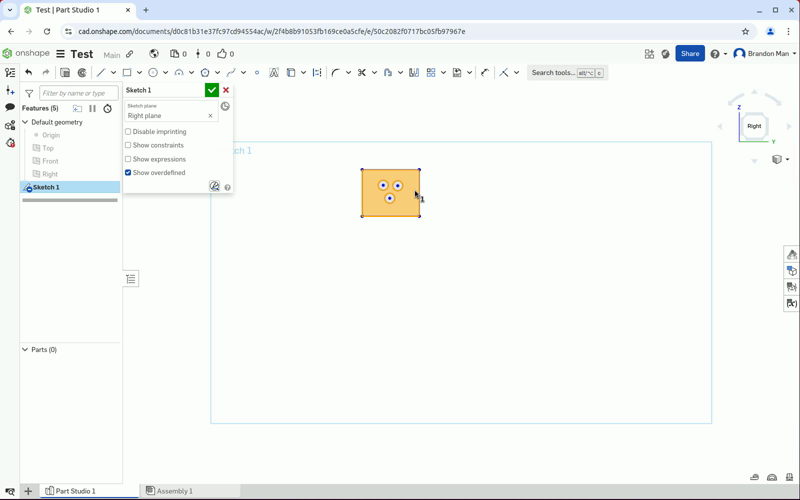
mouse_move(73, 352)
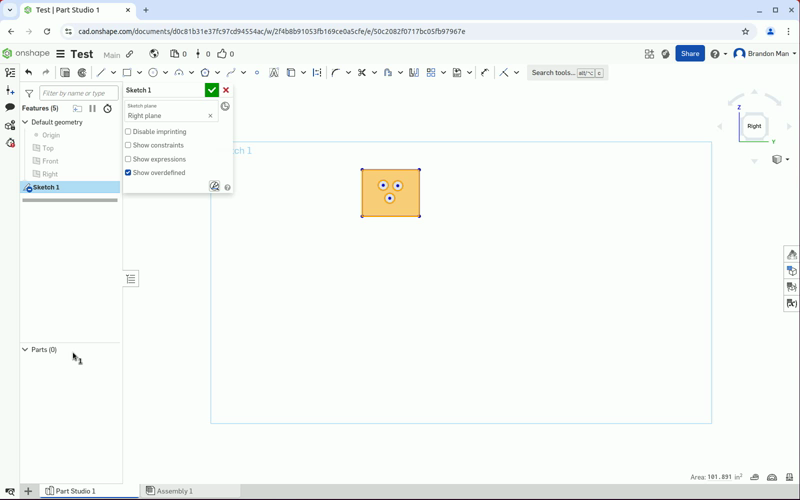
key(shift+y)
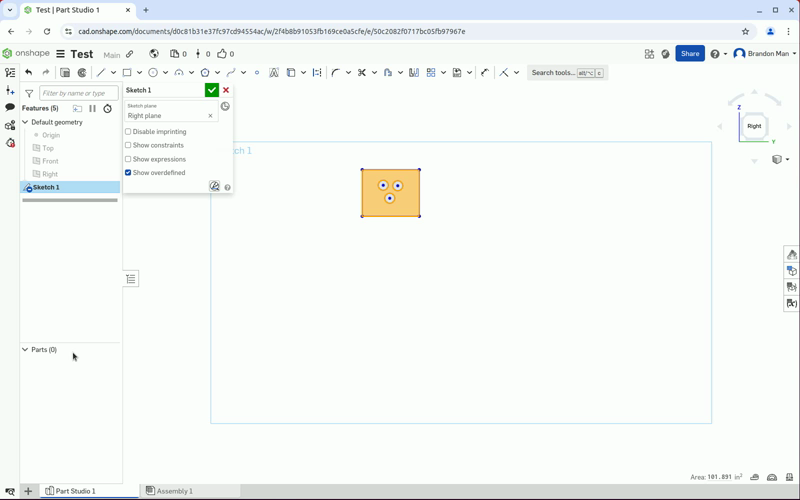
key(shift+e)
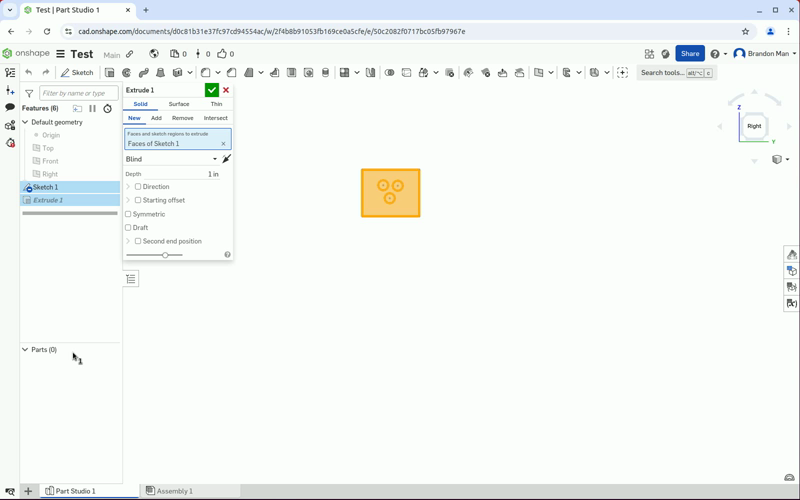
mouse_move(143, 106)
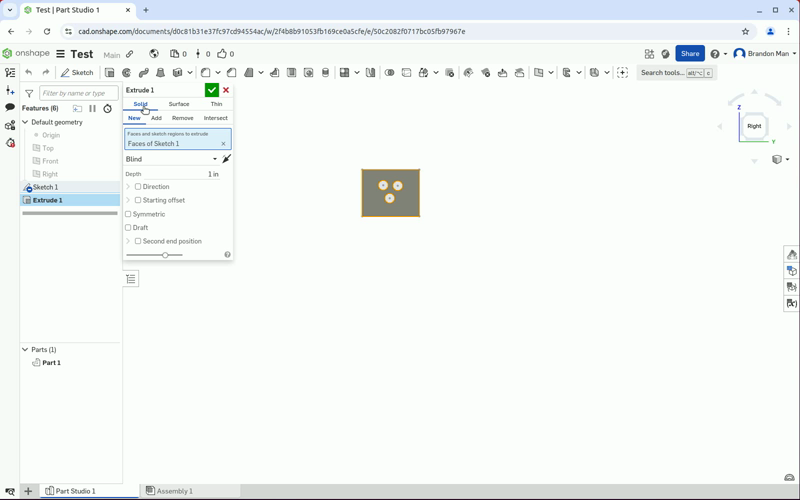
click(143, 106)
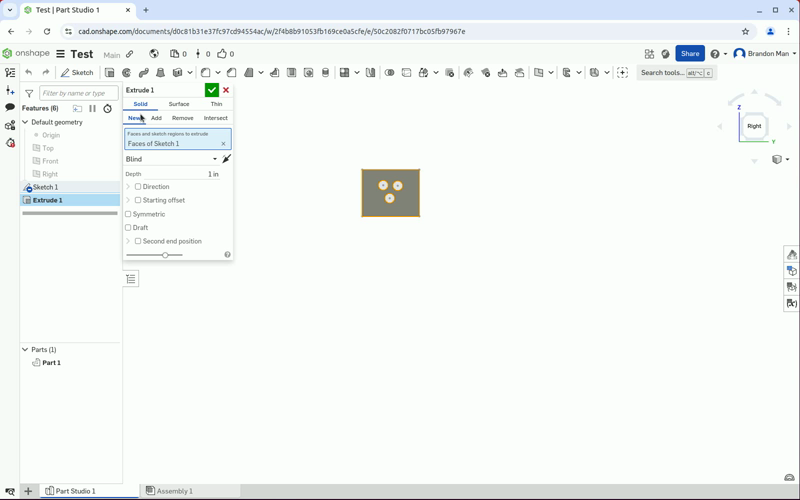
mouse_move(137, 120)
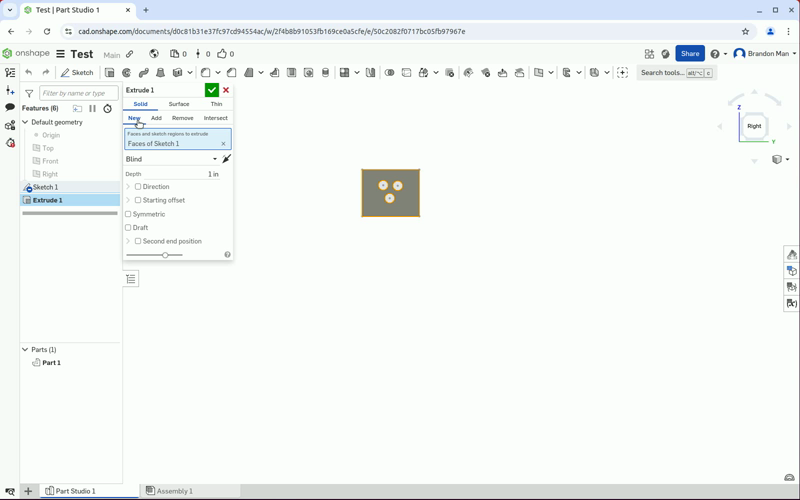
click(137, 120)
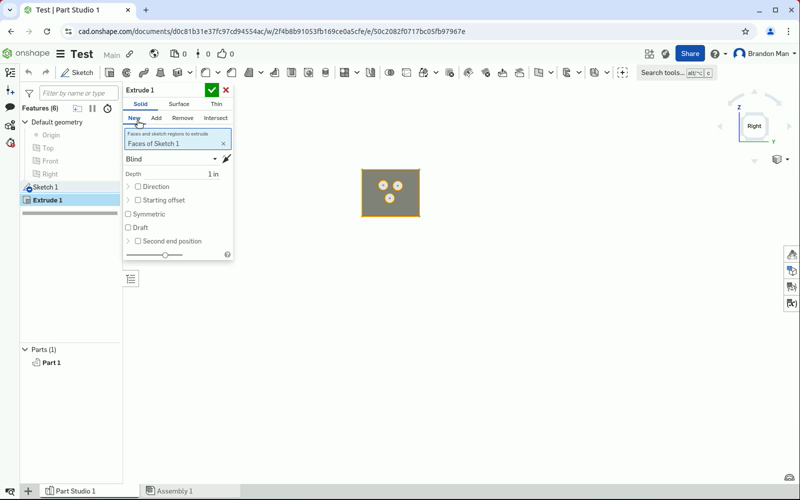
key(tab, 4)
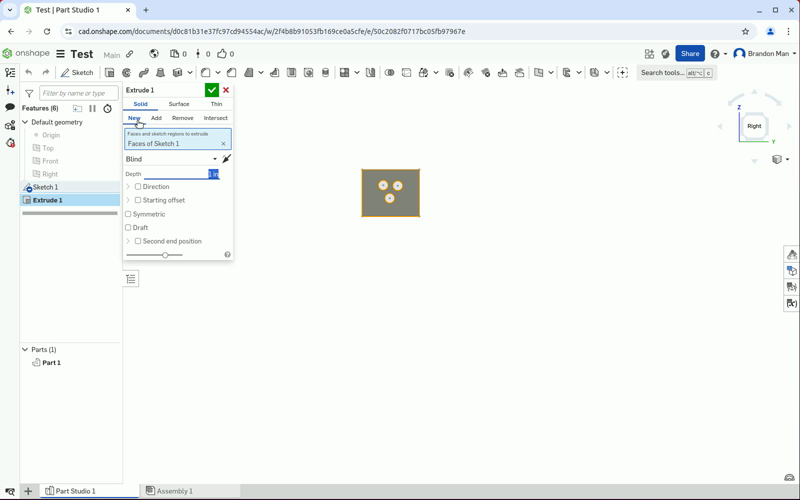
text(16.128)
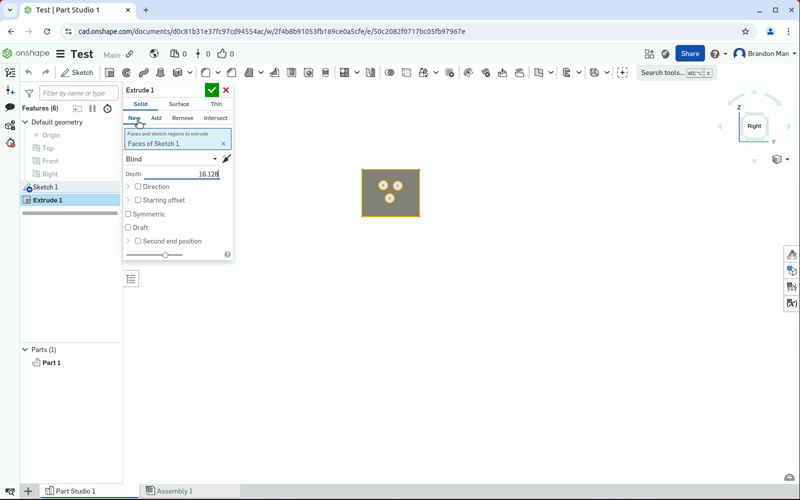
key(enter)
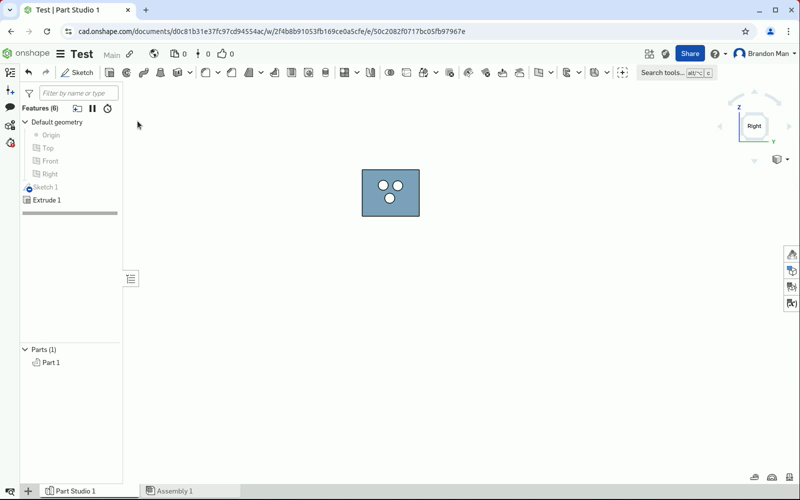
key(shift+h)
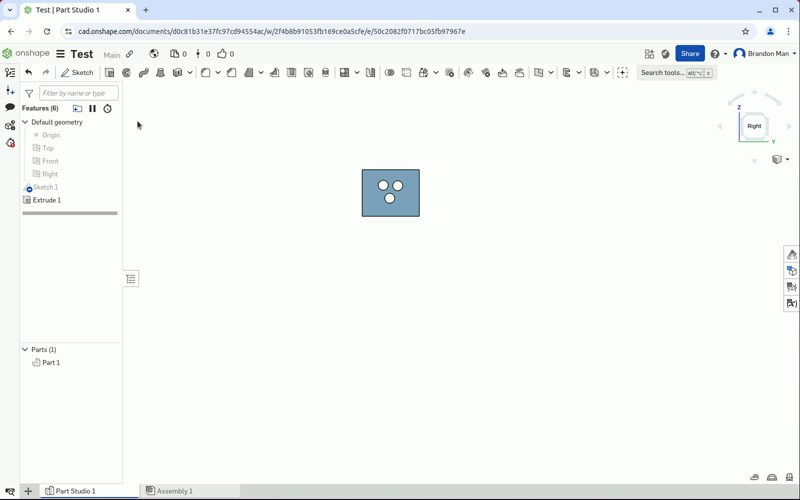
key(shift+h)
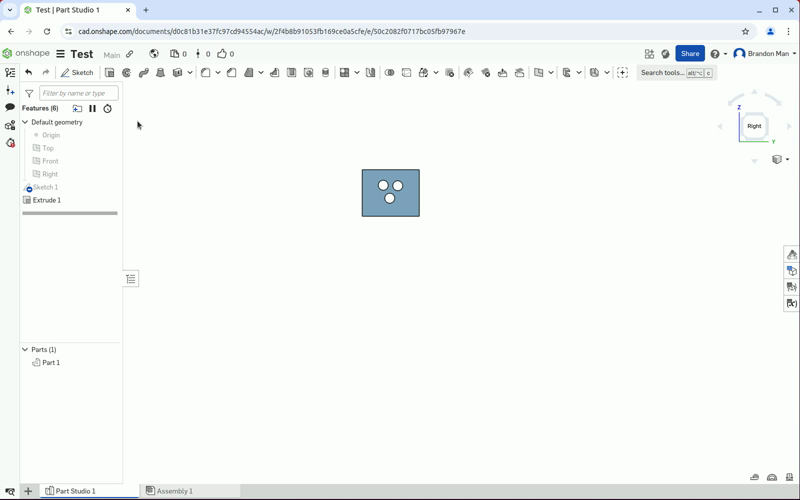
mouse_move(73, 189)
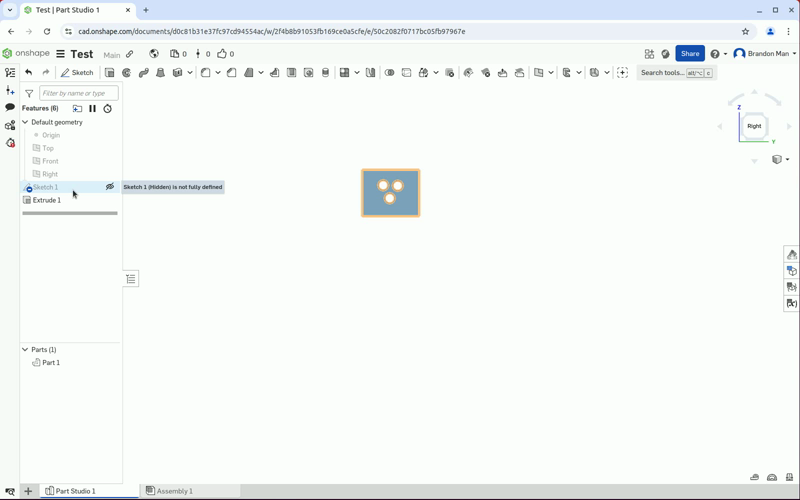
click(73, 189)
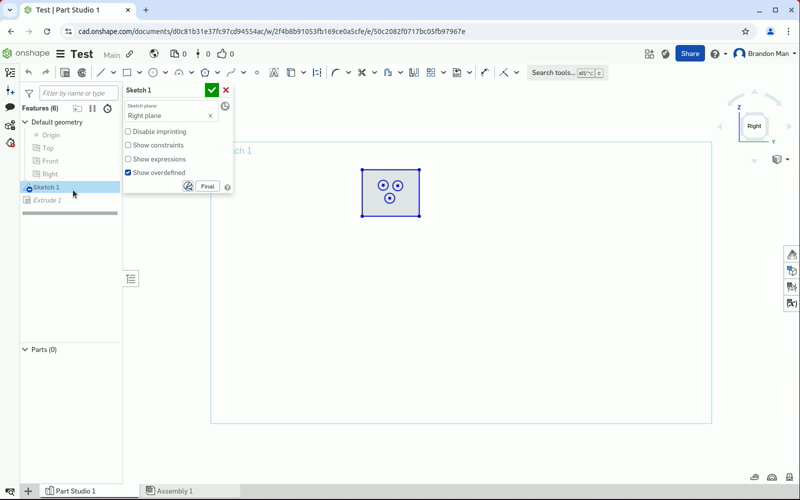
mouse_move(229, 92)
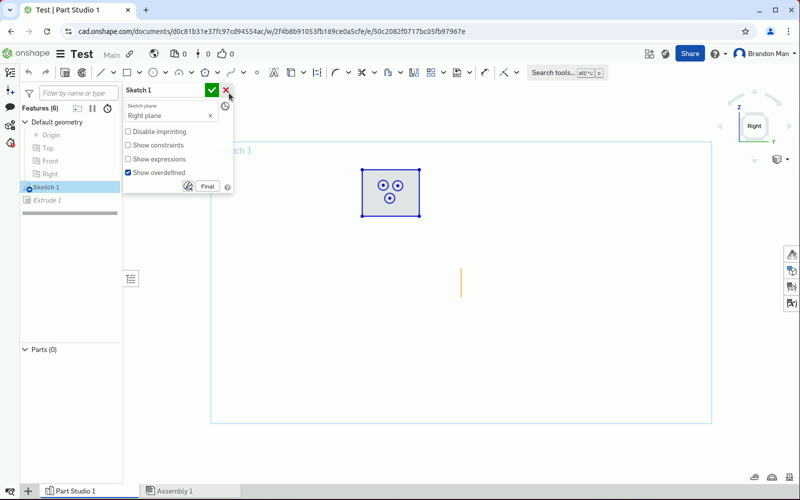
click(229, 92)
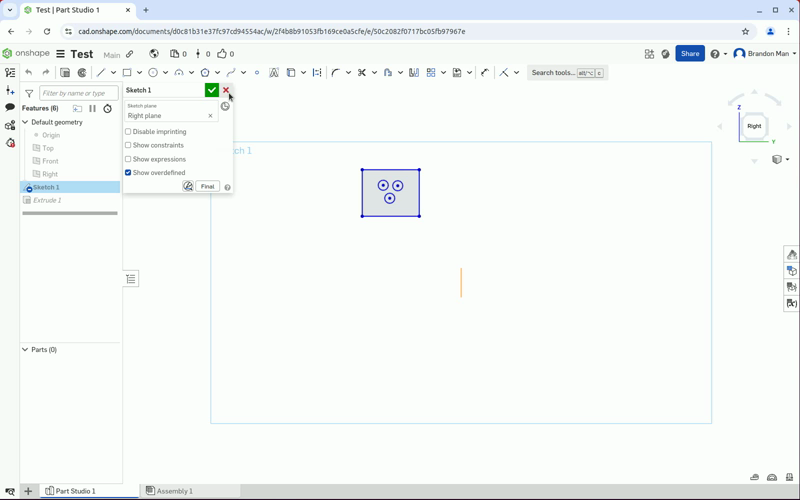
key(shift+s)
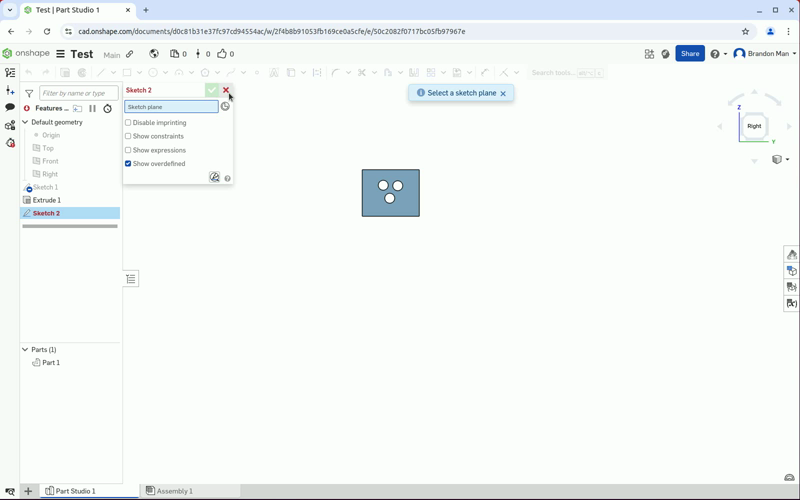
mouse_move(73, 176)
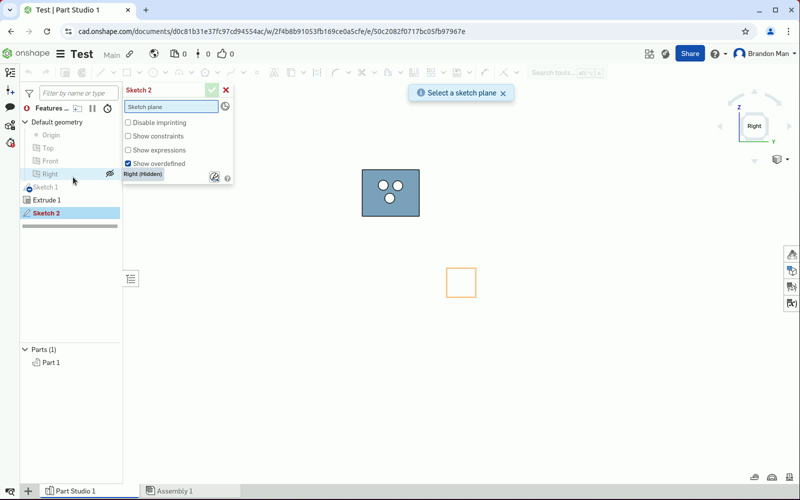
click(73, 176)
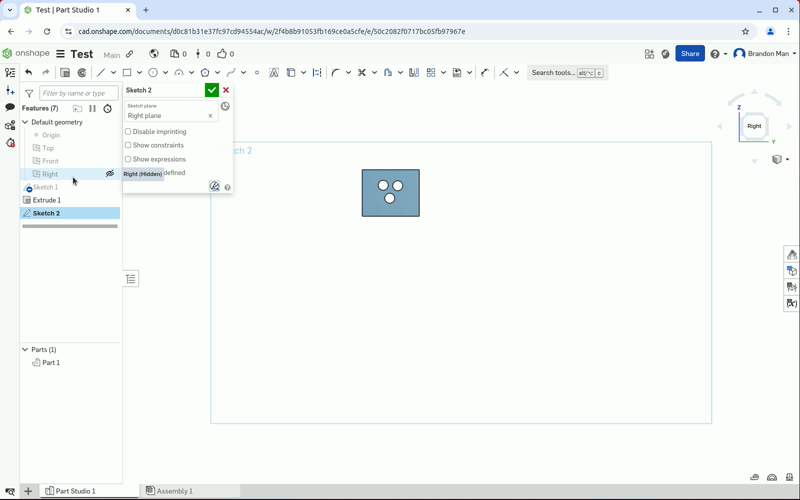
mouse_move(73, 352)
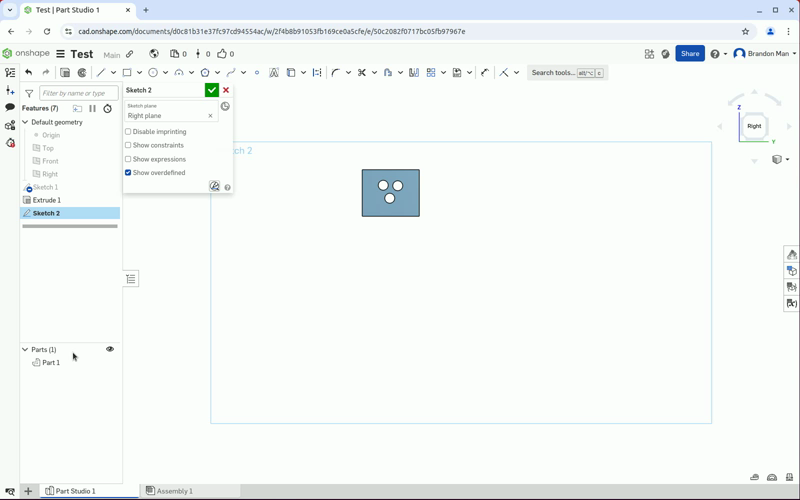
key(y)
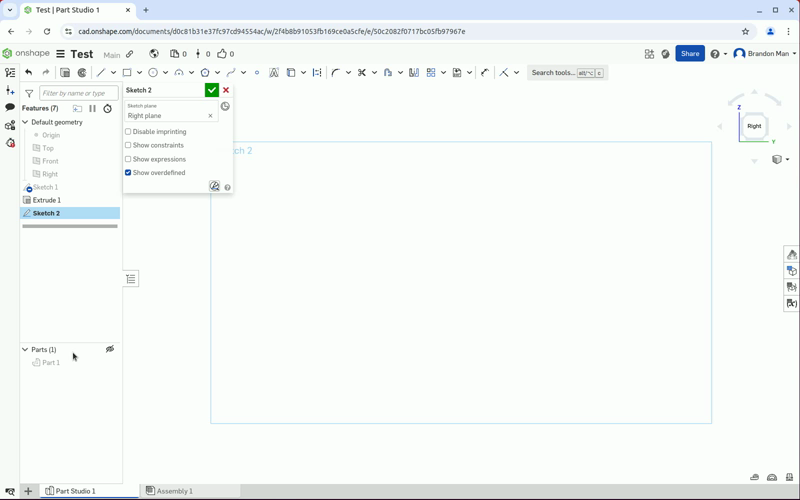
key(l)
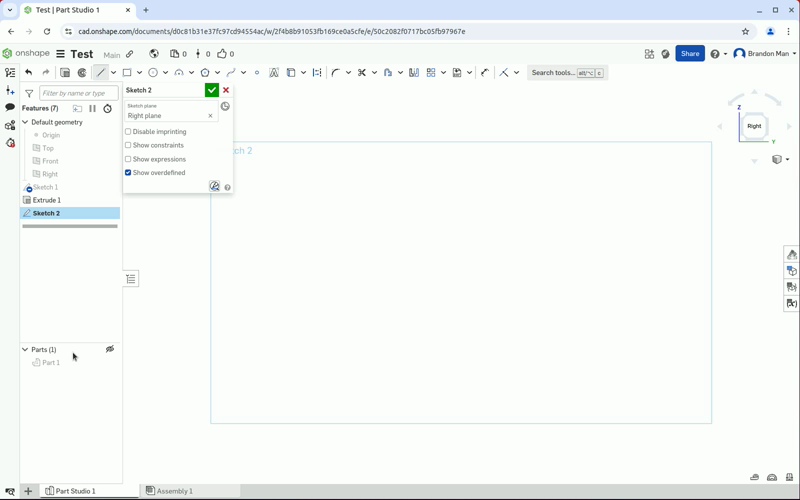
key_down(shift)
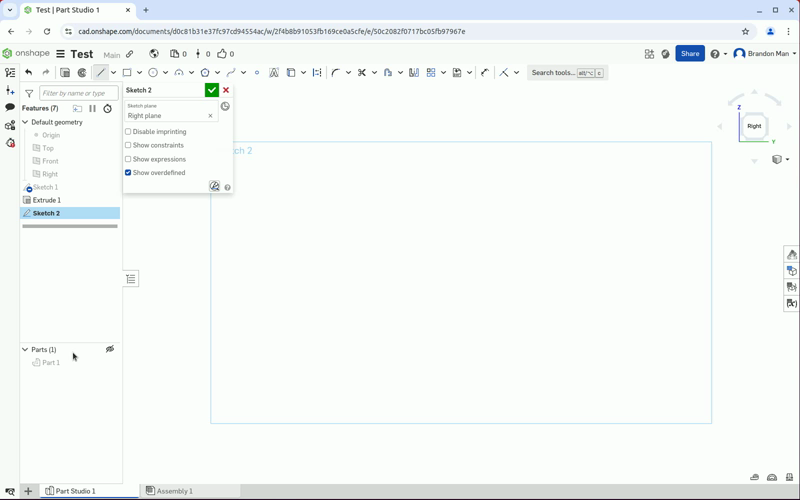
mouse_move(362, 216)
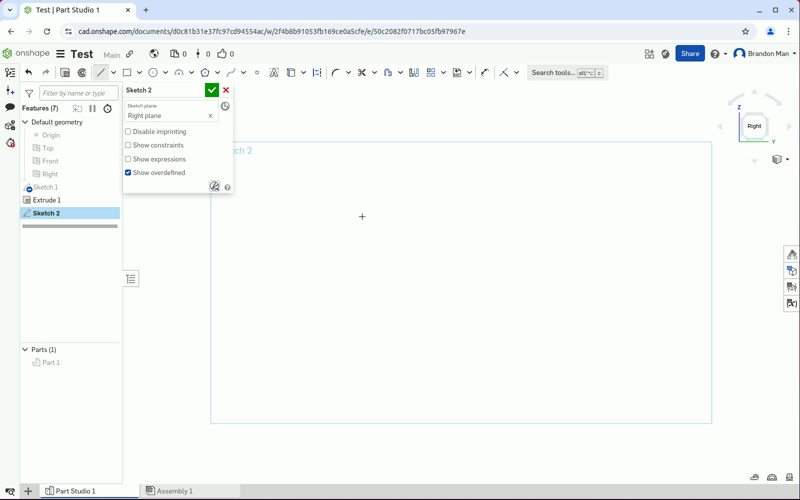
click(362, 216)
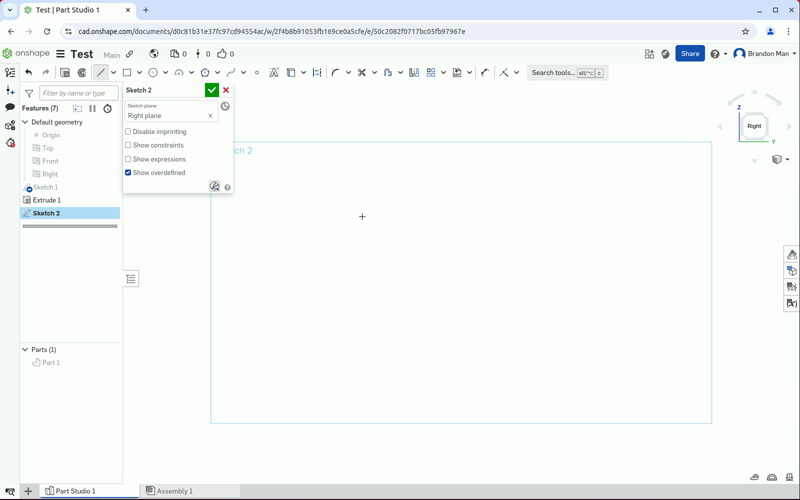
key_up(shift)
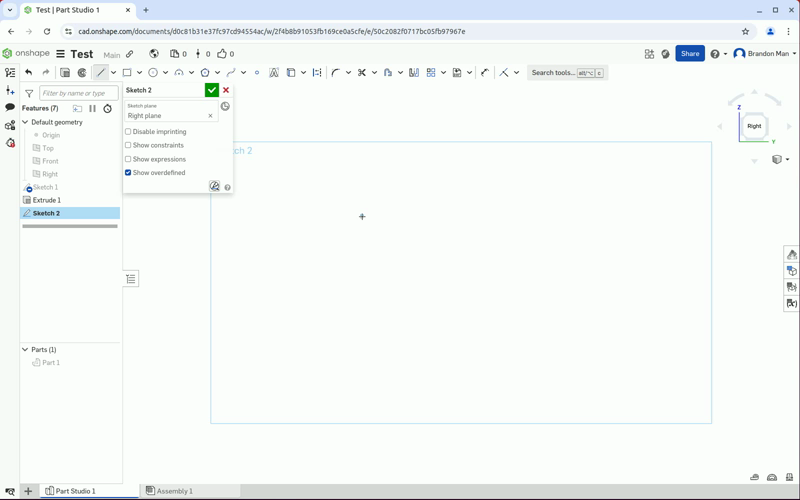
key_down(shift)
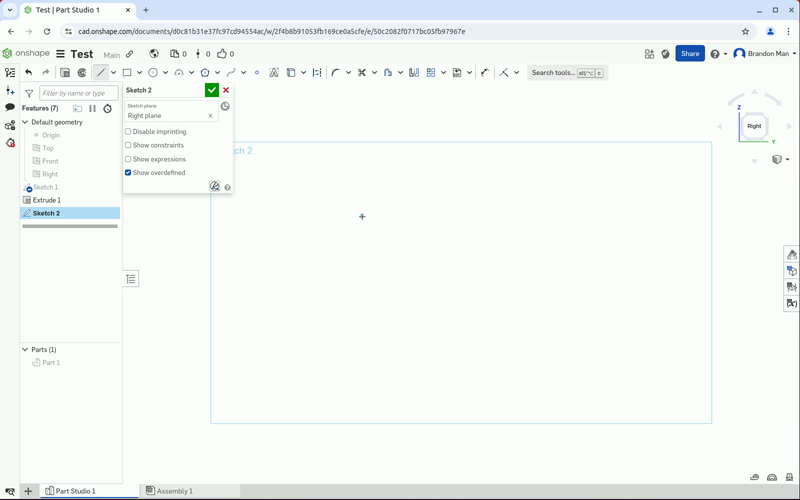
mouse_move(392, 216)
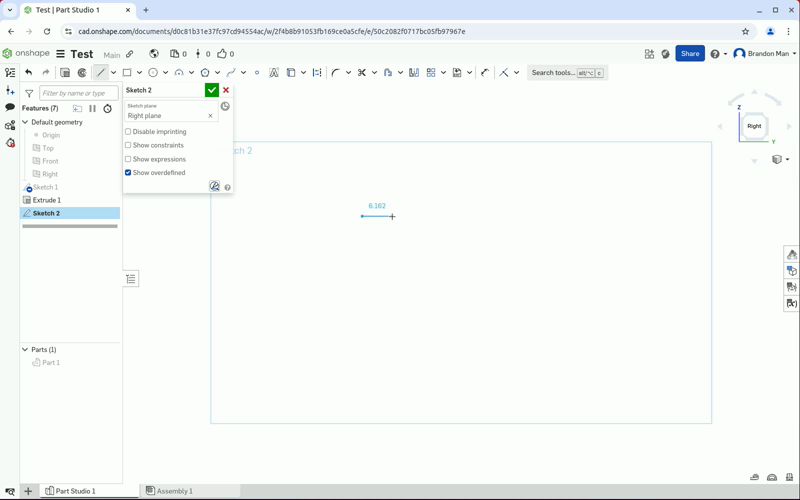
mouse_move(419, 216)
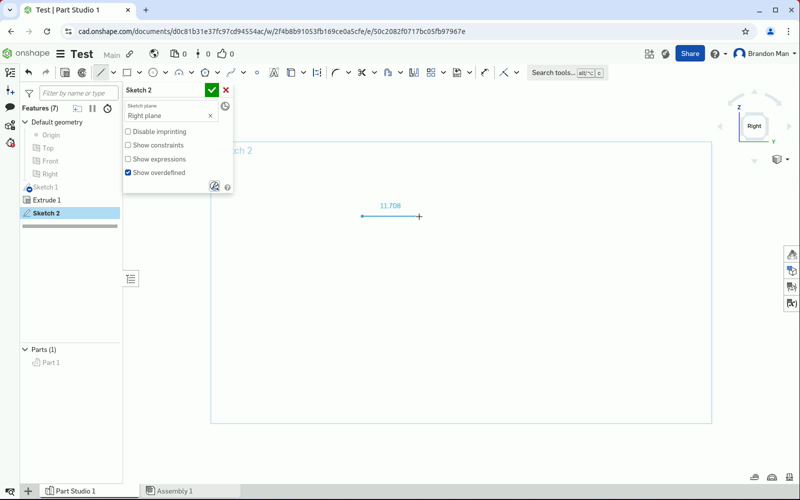
click(419, 216)
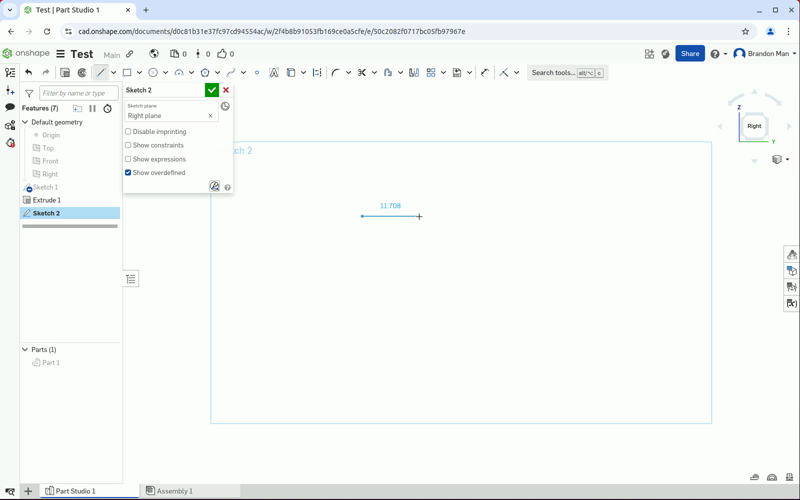
key_up(shift)
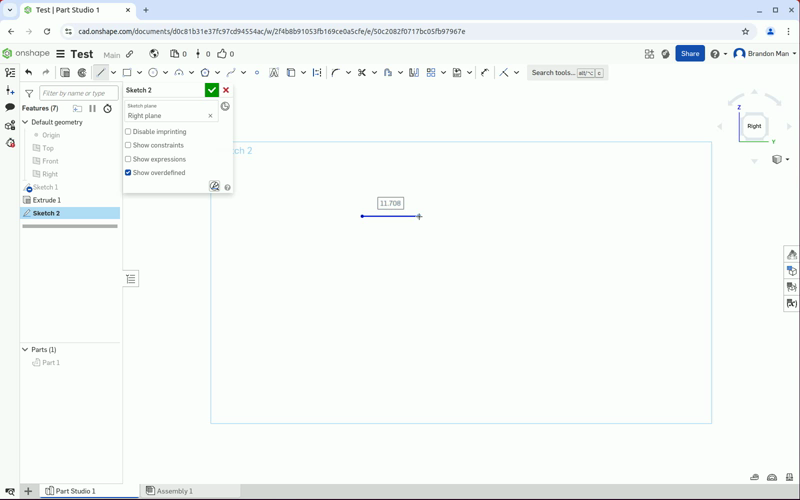
key_down(shift)
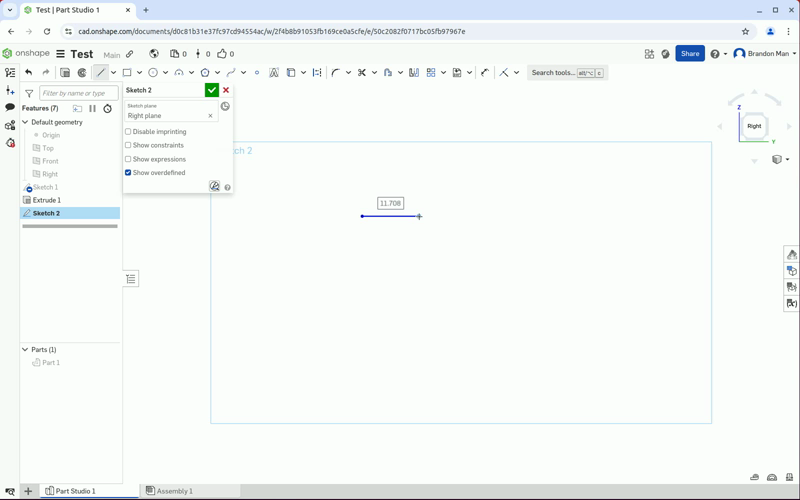
mouse_move(449, 216)
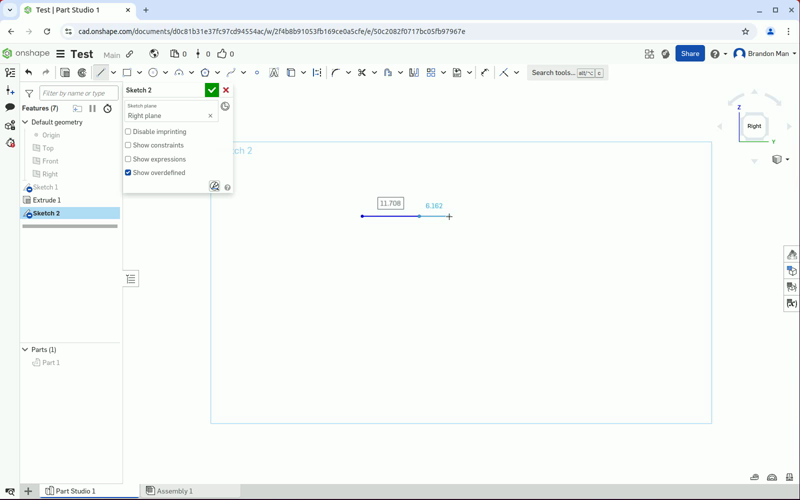
mouse_move(419, 169)
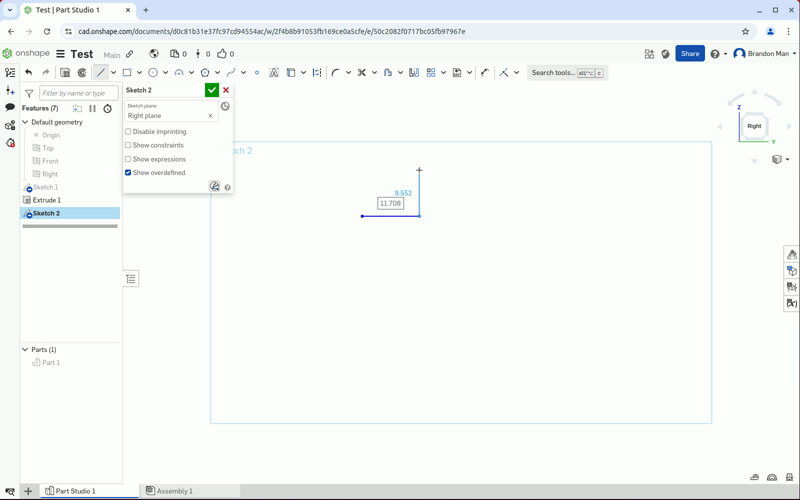
click(419, 169)
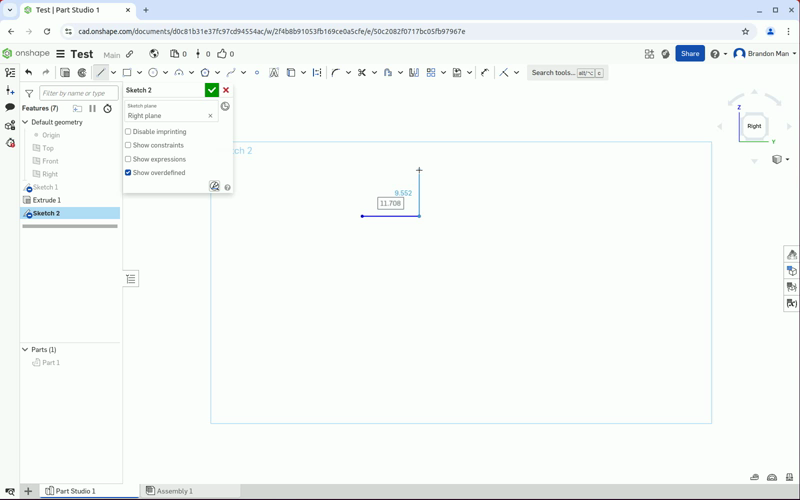
key_up(shift)
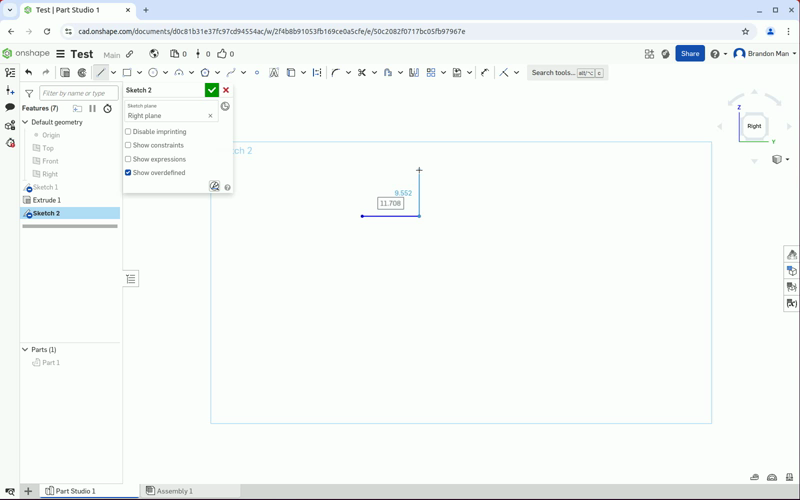
key_down(shift)
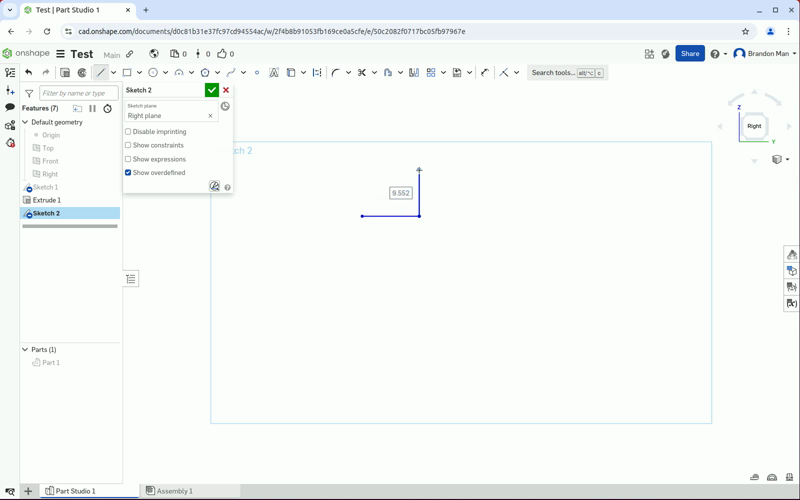
mouse_move(449, 169)
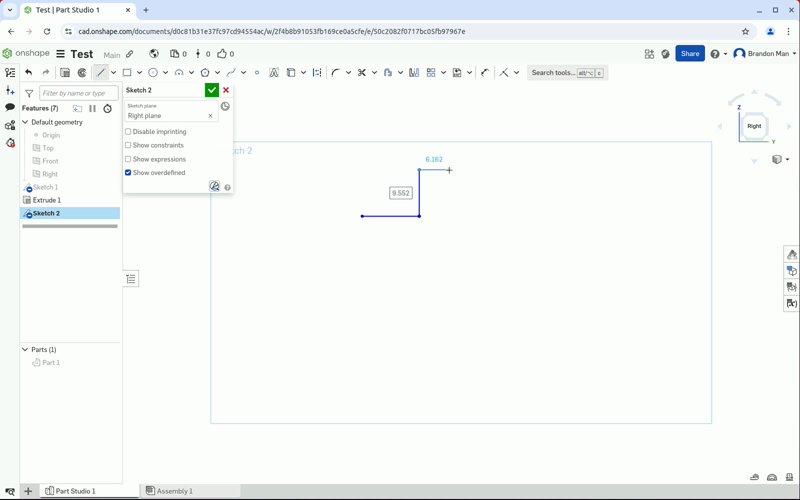
mouse_move(362, 169)
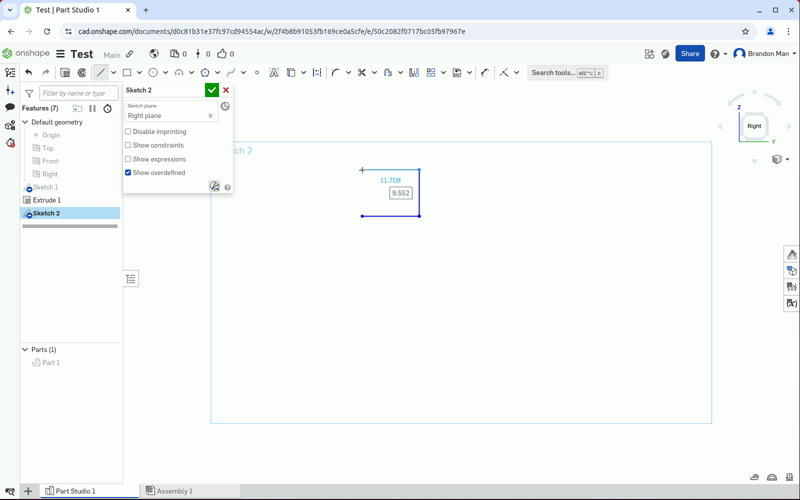
click(362, 169)
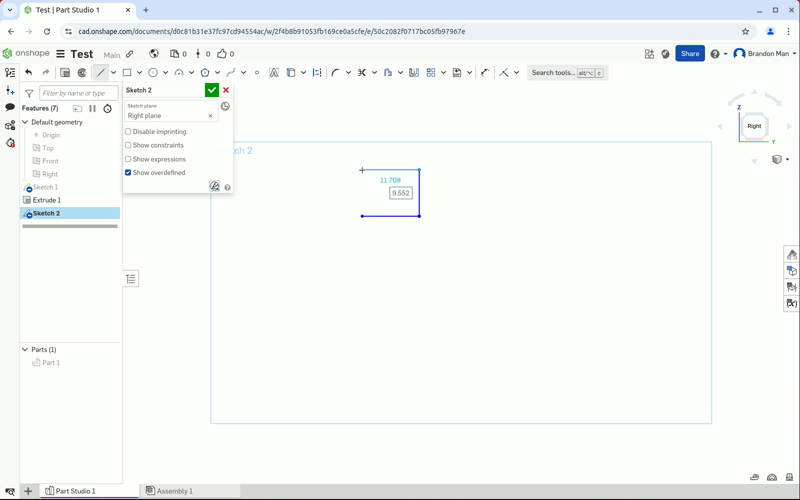
key_up(shift)
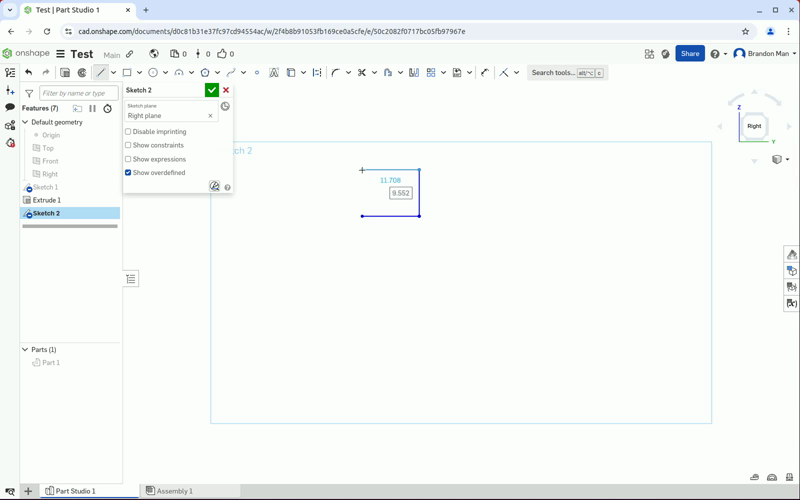
mouse_move(392, 169)
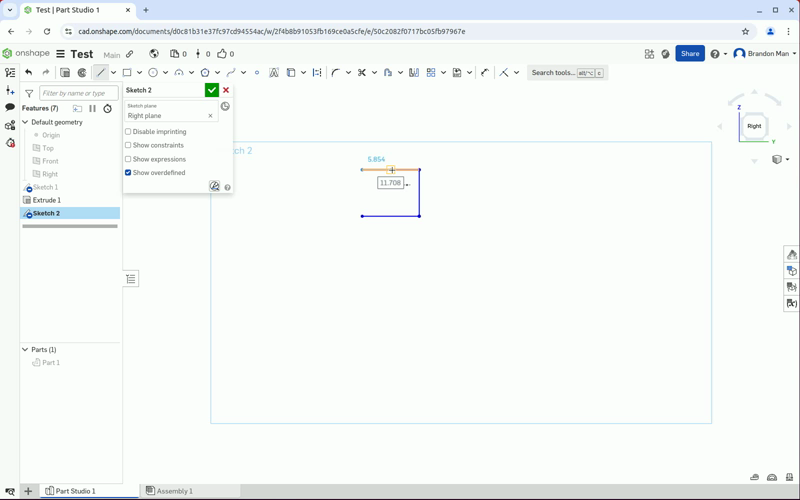
key_down(shift)
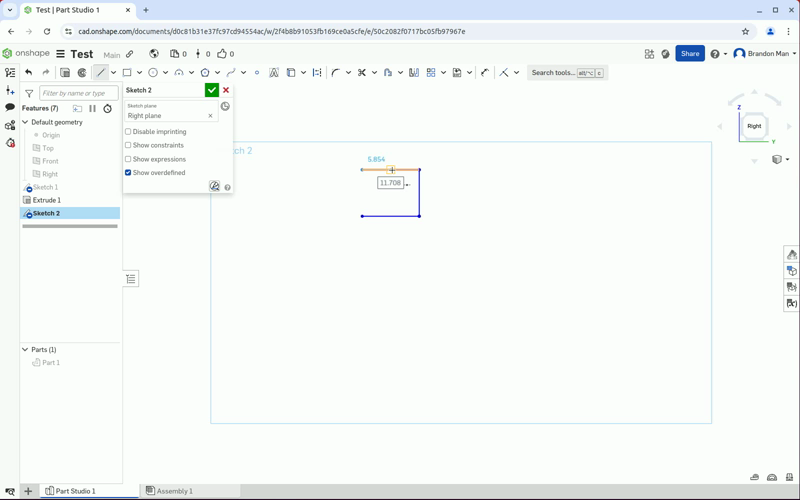
mouse_move(362, 216)
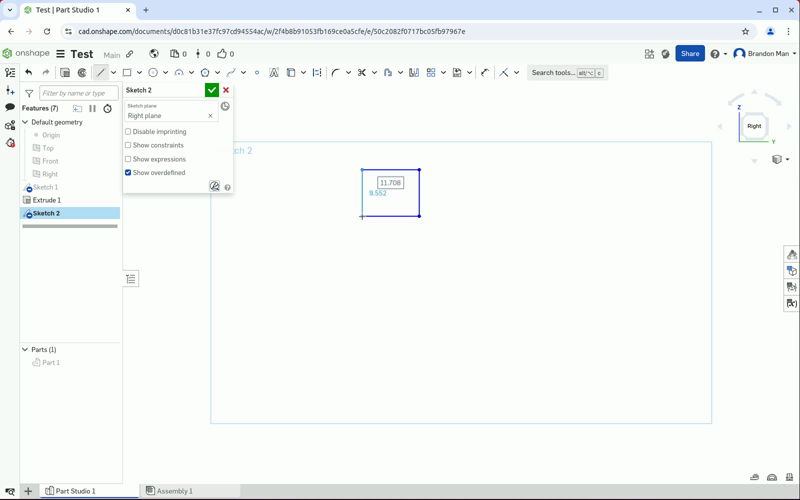
key_up(shift)
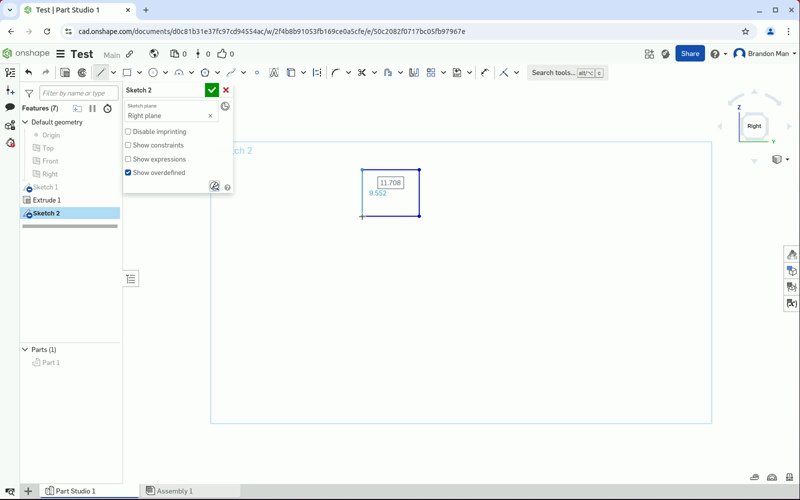
click(362, 216)
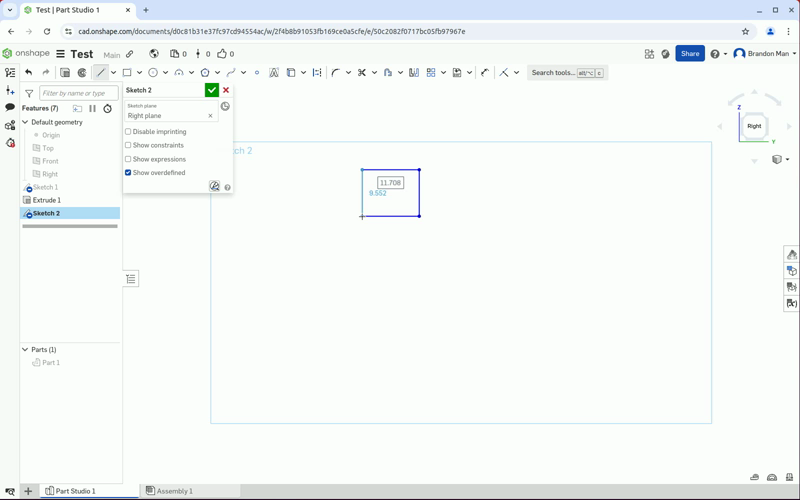
key(esc)
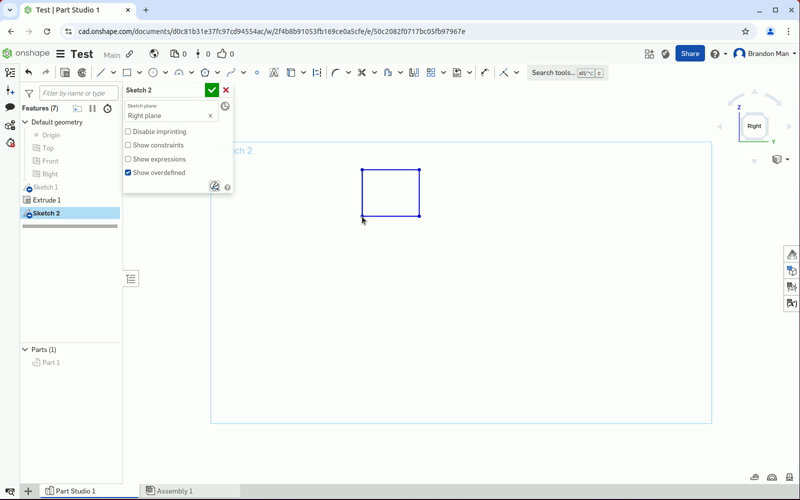
key(c)
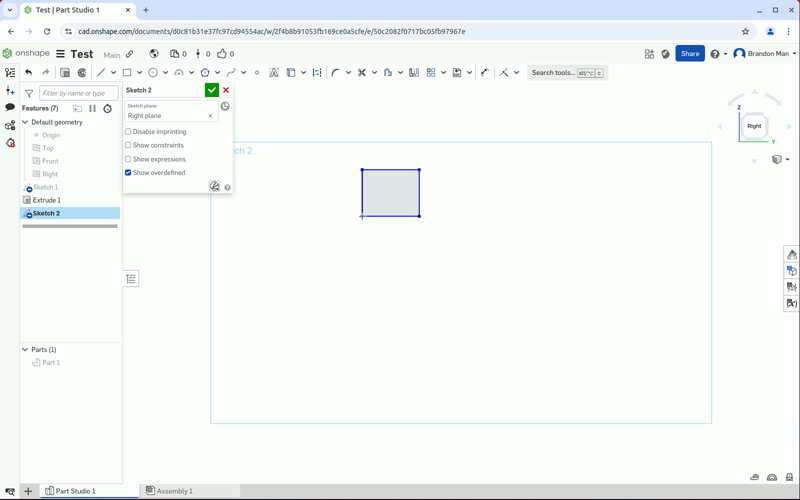
key_down(shift)
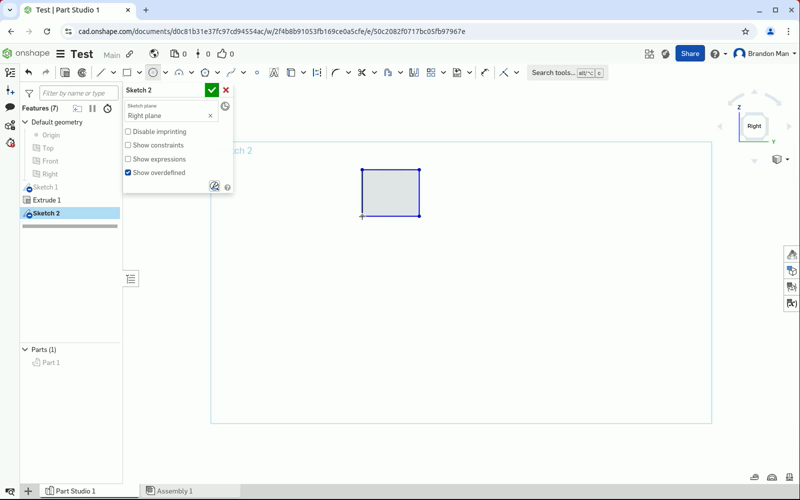
mouse_move(383, 185)
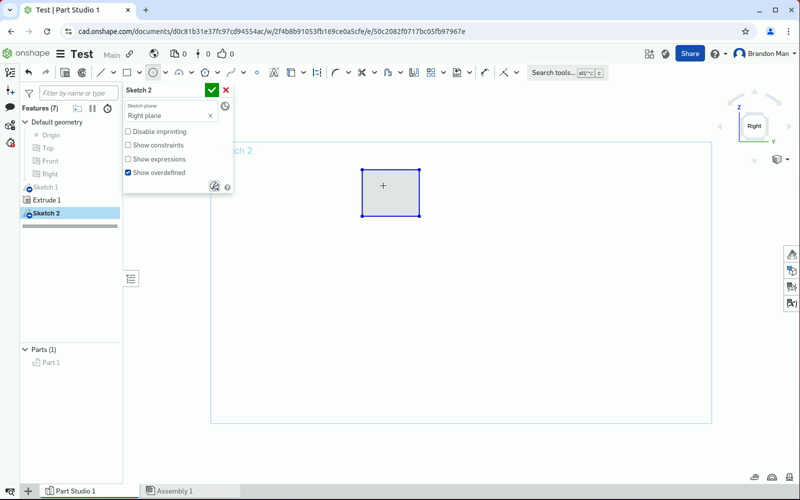
click(383, 185)
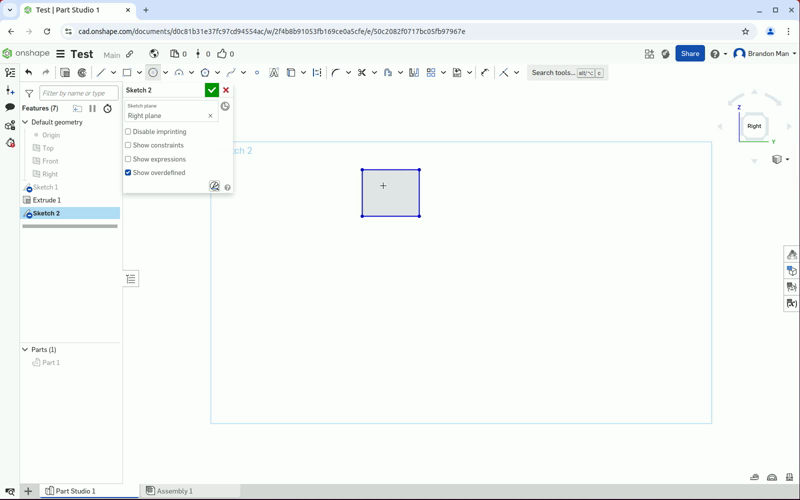
key_up(shift)
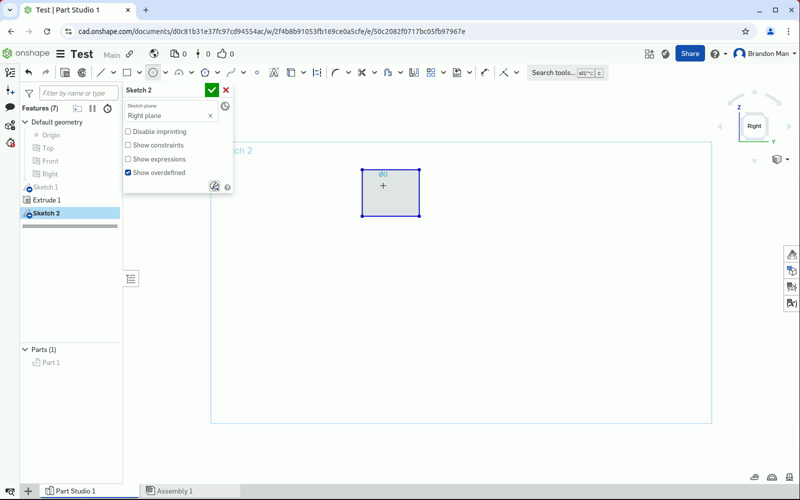
mouse_move(388, 185)
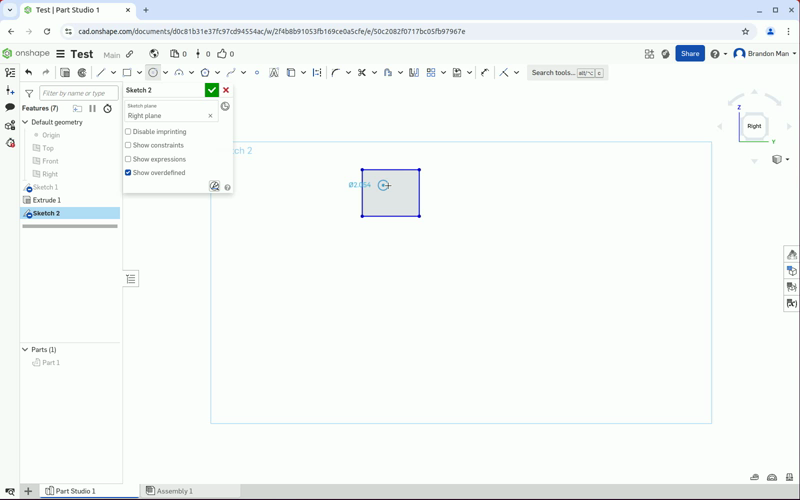
click(388, 185)
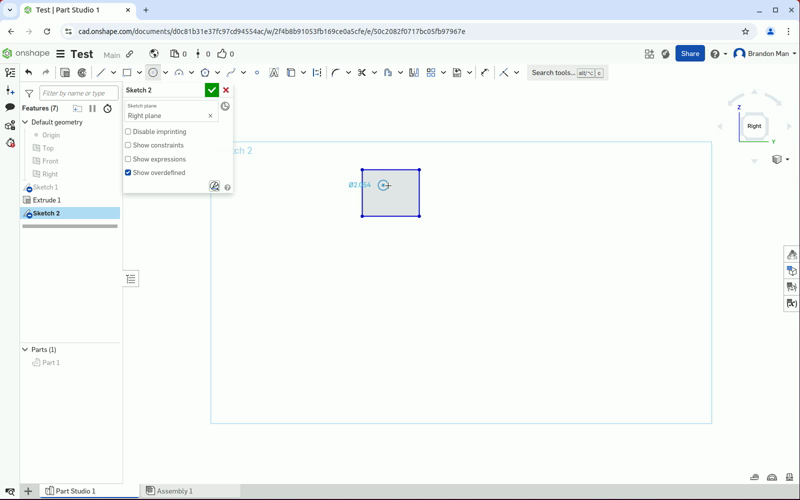
key(esc)
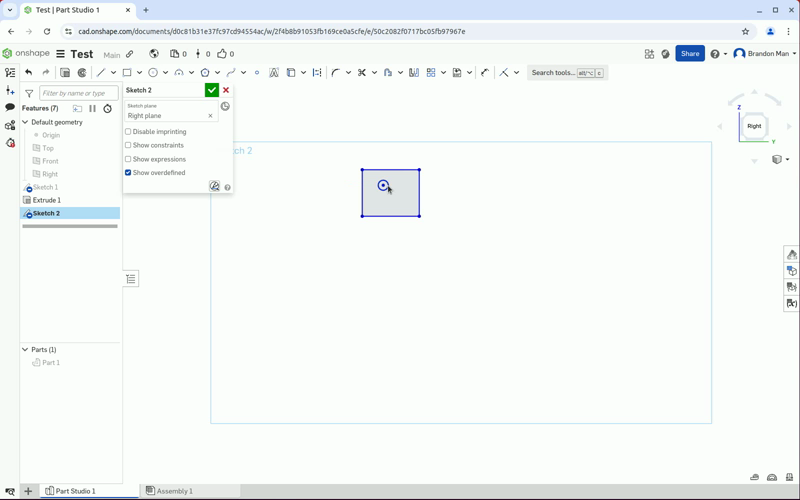
key(c)
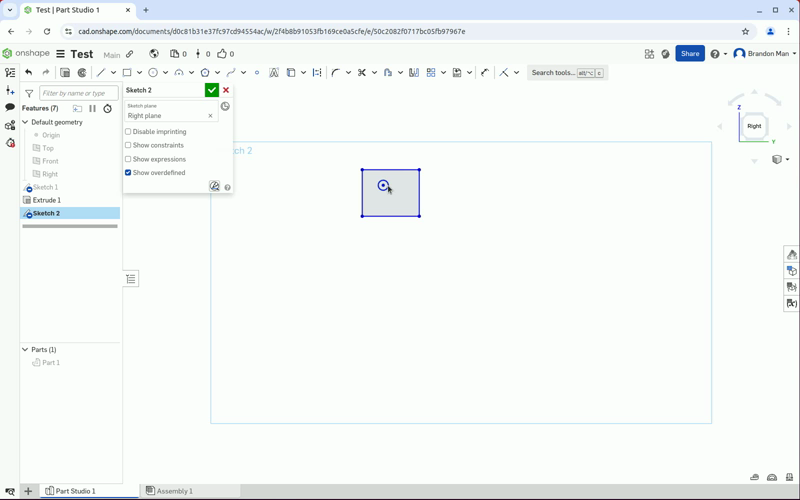
key_down(shift)
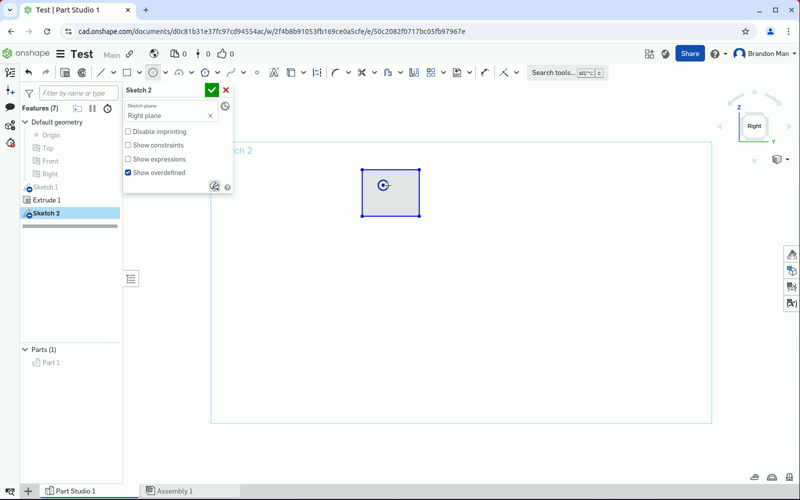
mouse_move(389, 198)
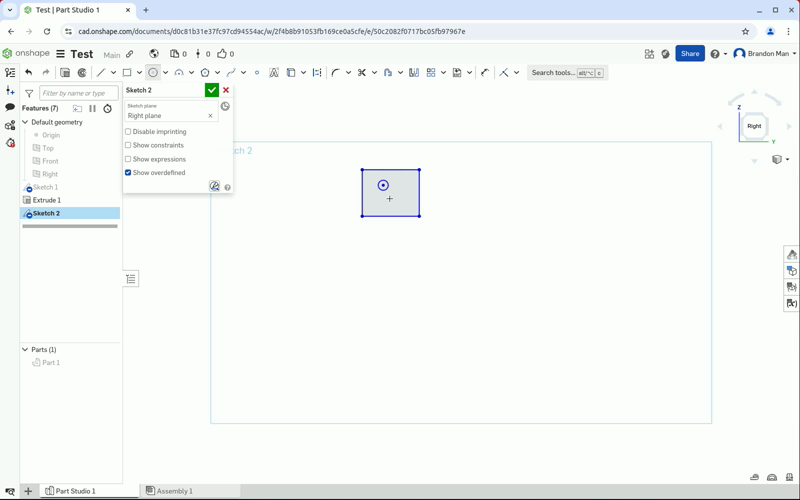
click(389, 198)
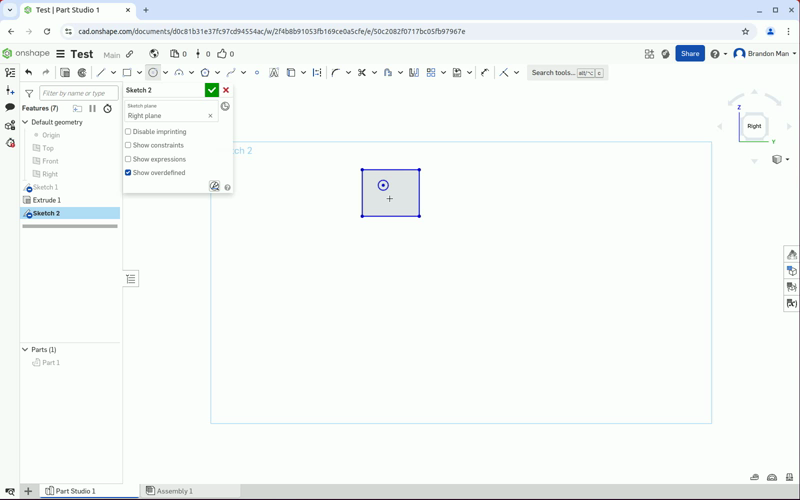
key_up(shift)
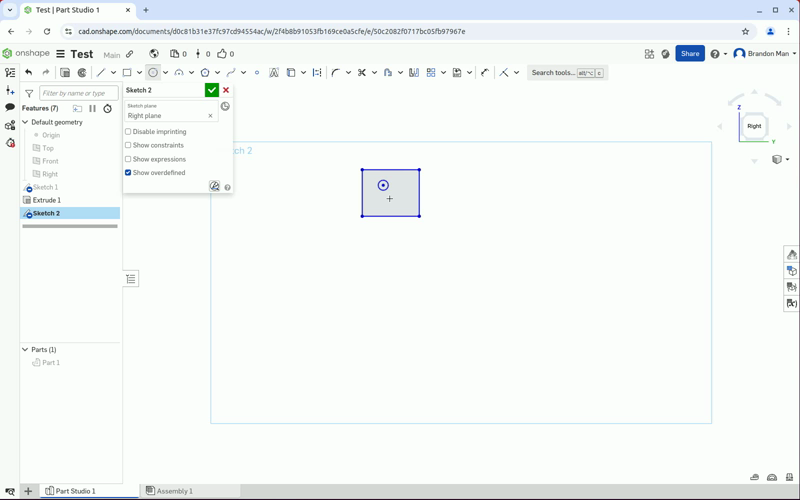
mouse_move(394, 198)
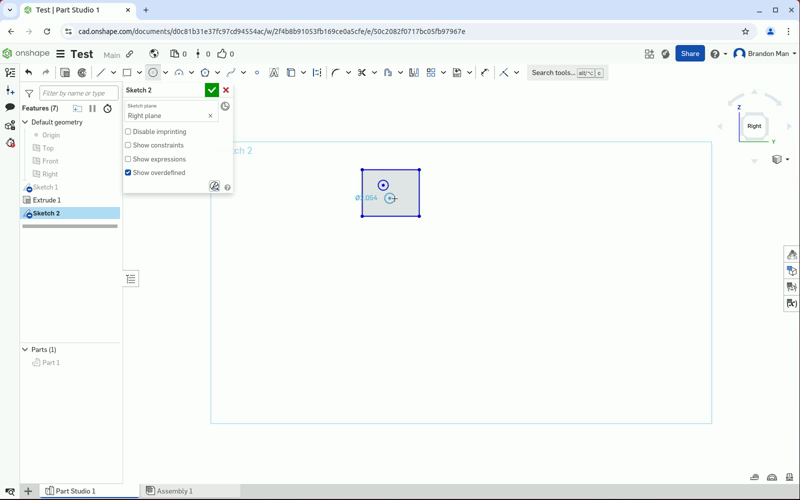
click(394, 198)
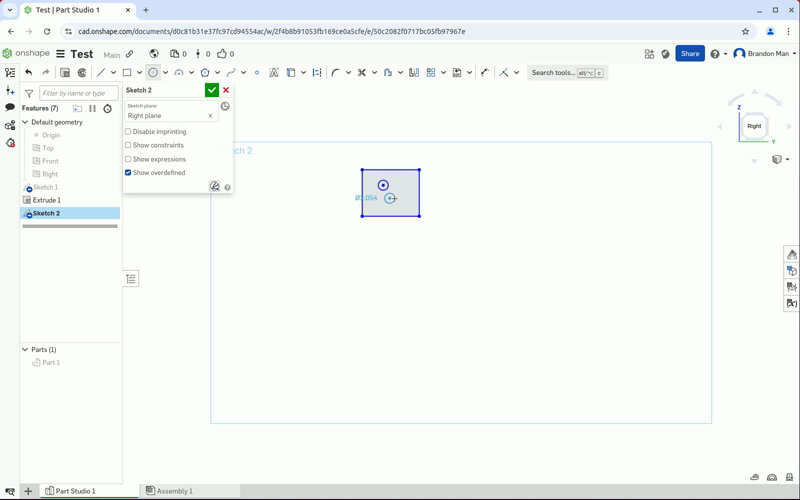
key(esc)
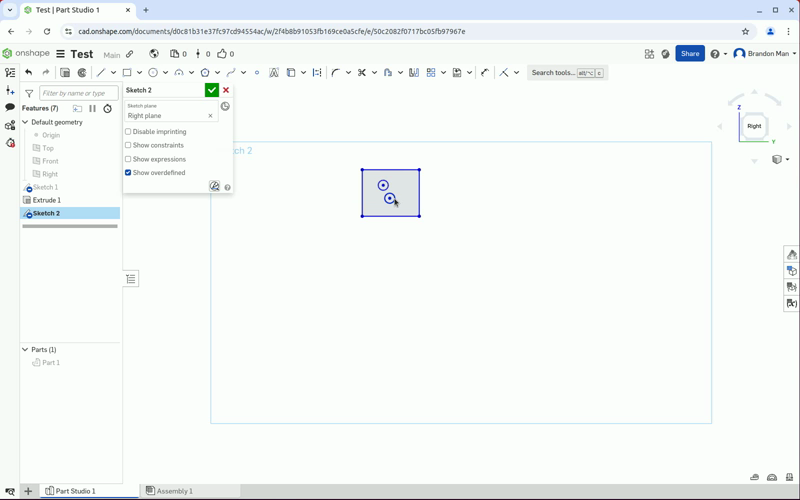
key(c)
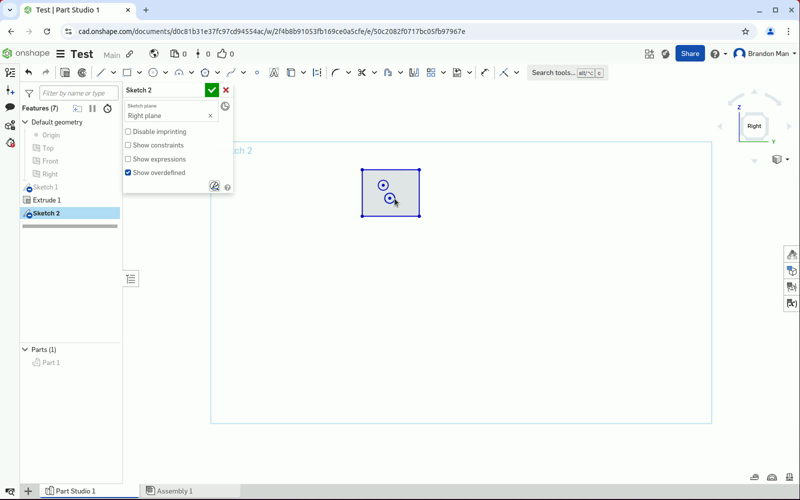
key_down(shift)
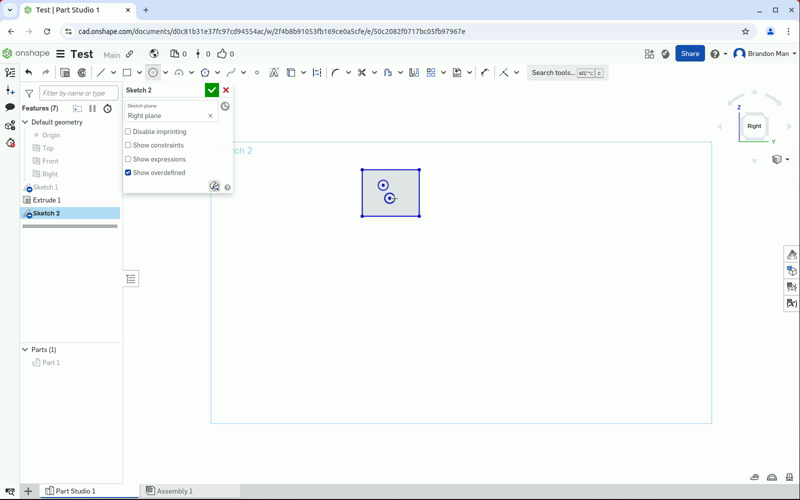
mouse_move(397, 185)
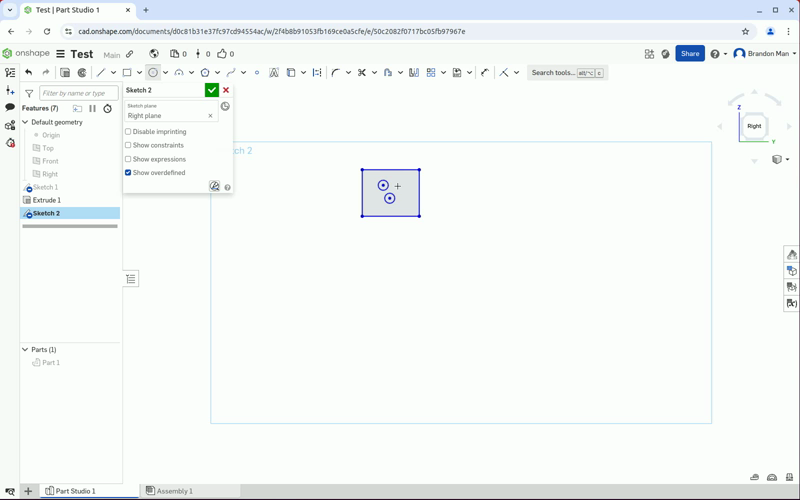
click(397, 185)
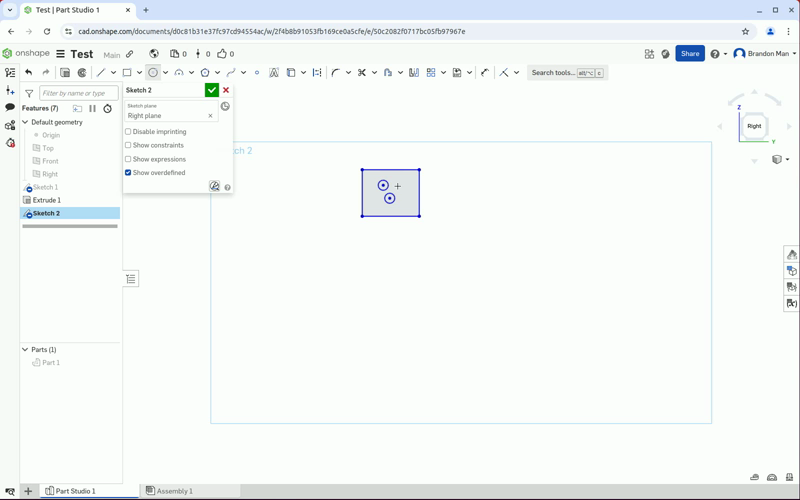
key_up(shift)
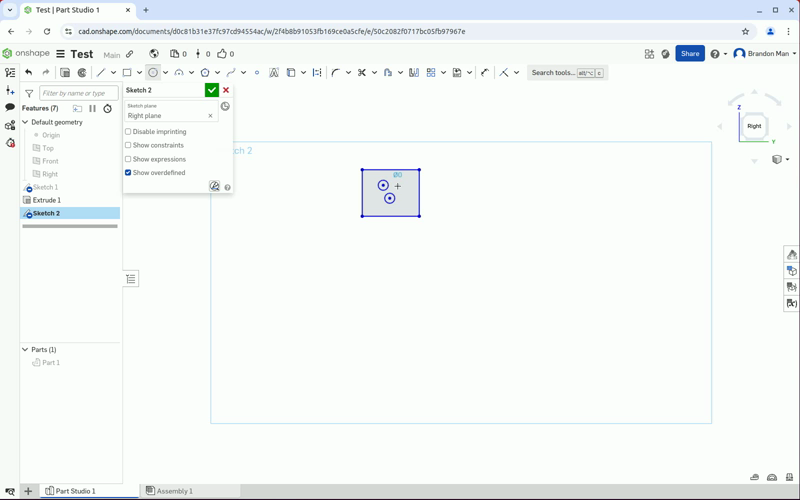
mouse_move(402, 185)
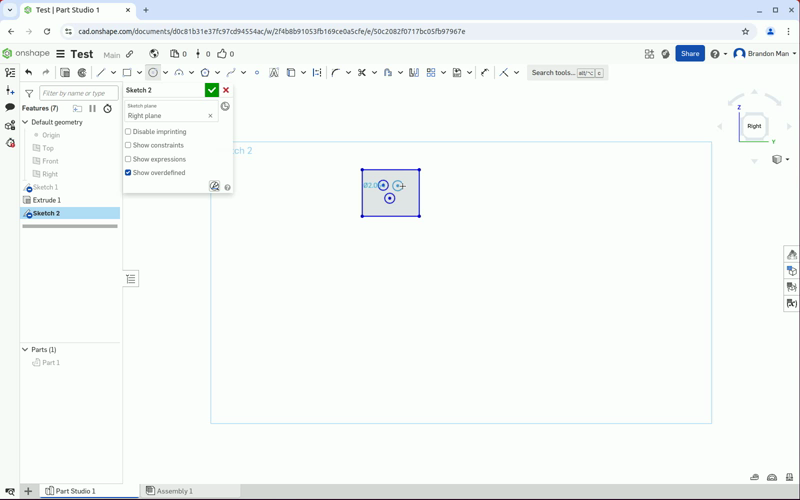
click(402, 185)
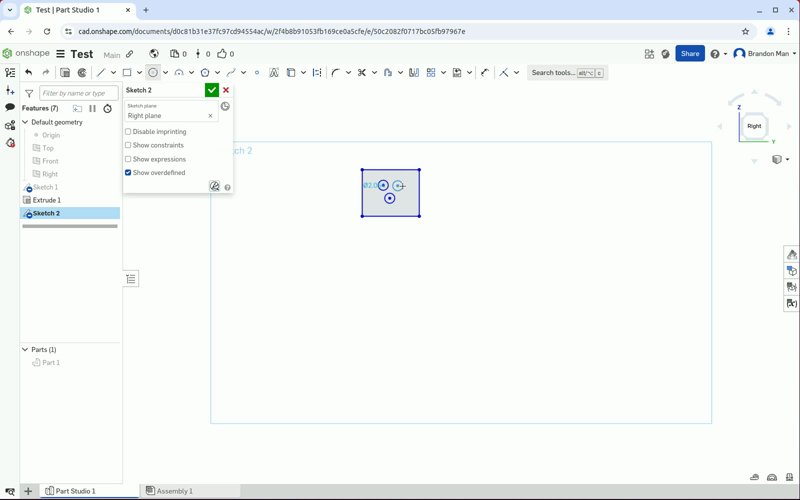
key(esc)
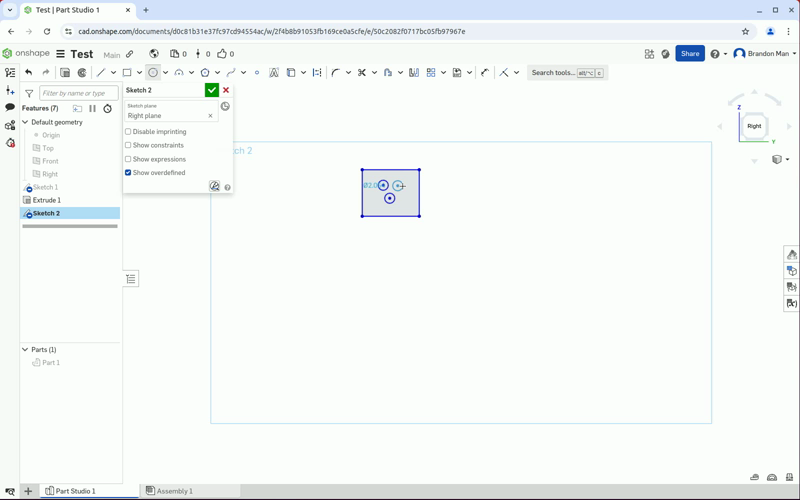
mouse_move(415, 195)
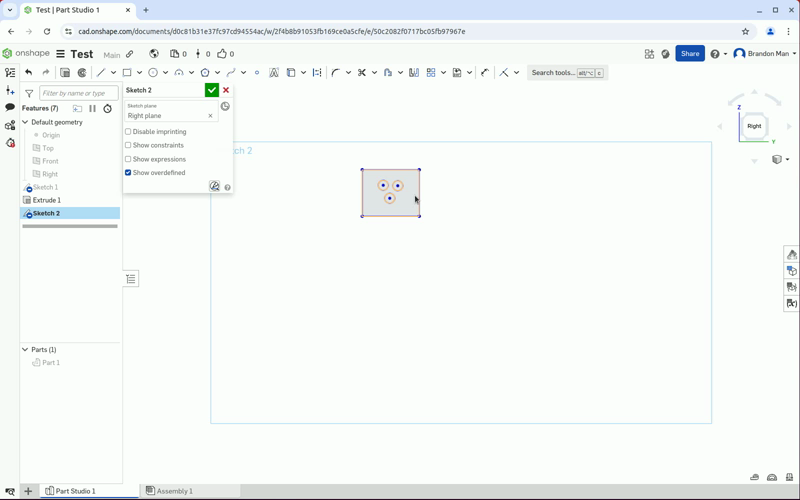
click(415, 195)
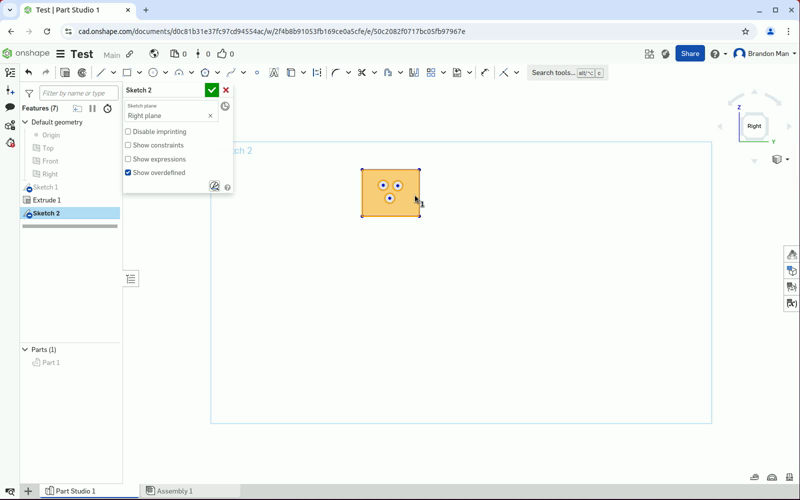
mouse_move(73, 352)
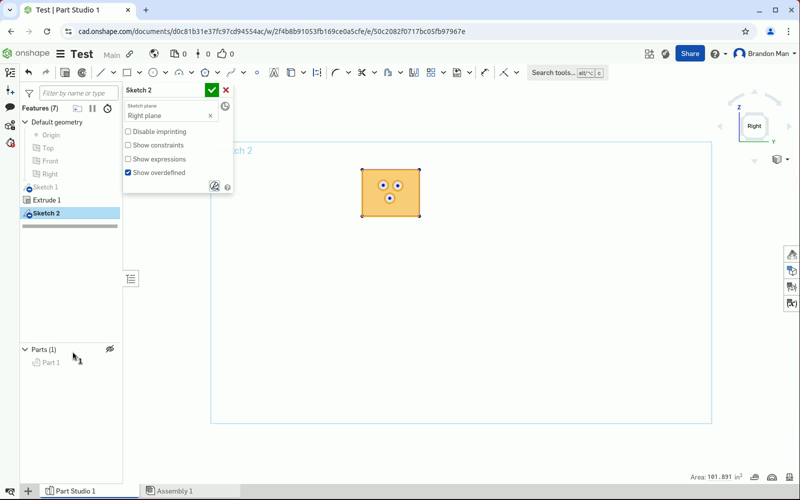
key(shift+y)
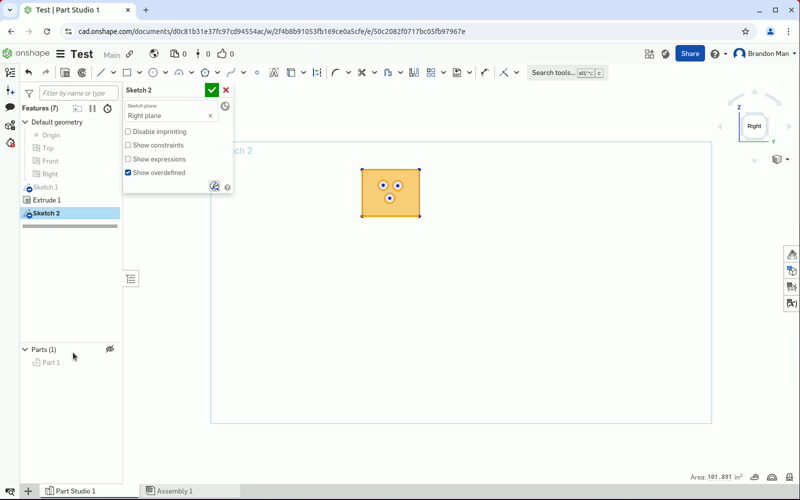
key(shift+e)
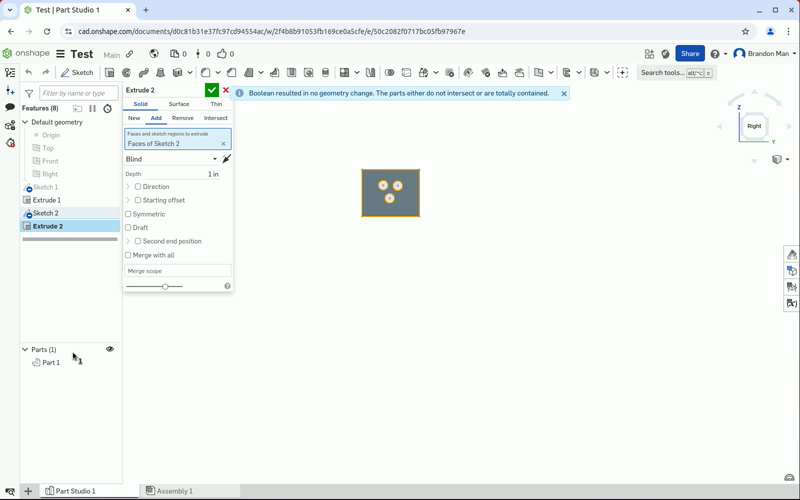
mouse_move(143, 106)
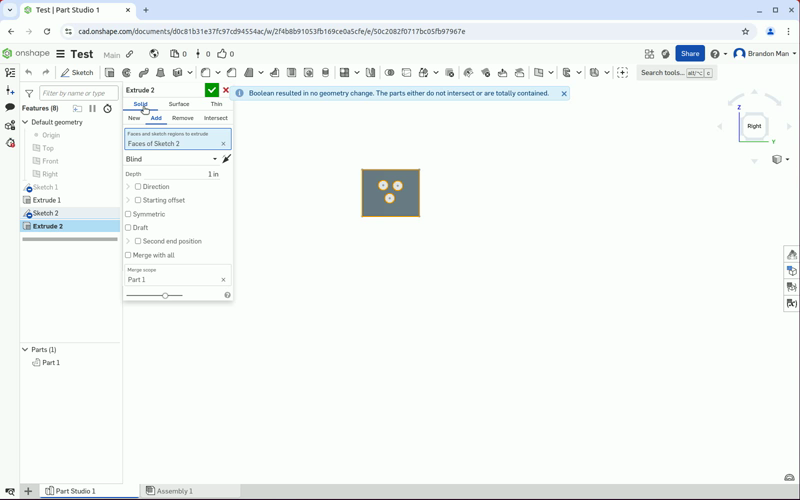
click(143, 106)
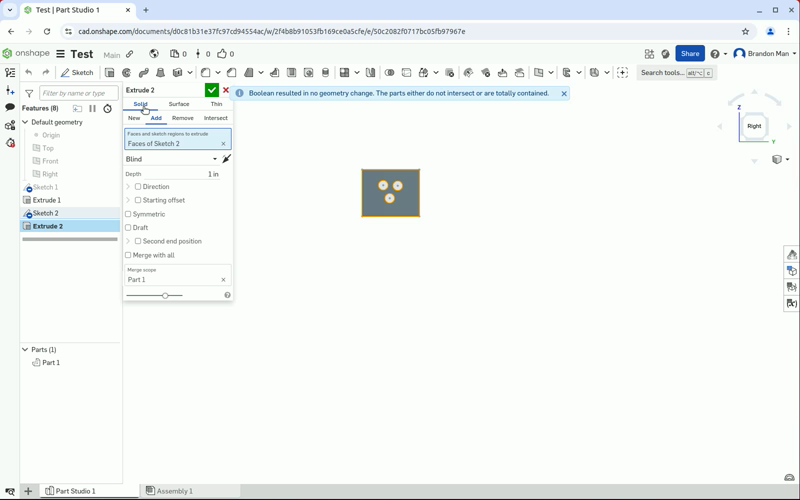
mouse_move(137, 120)
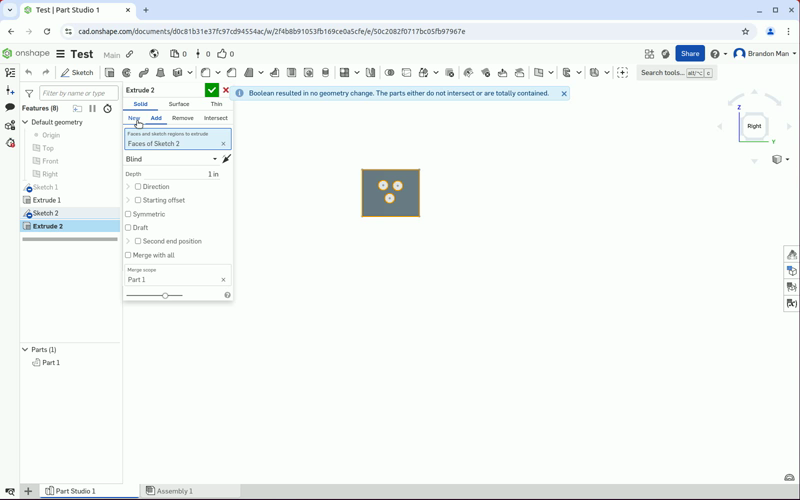
click(137, 120)
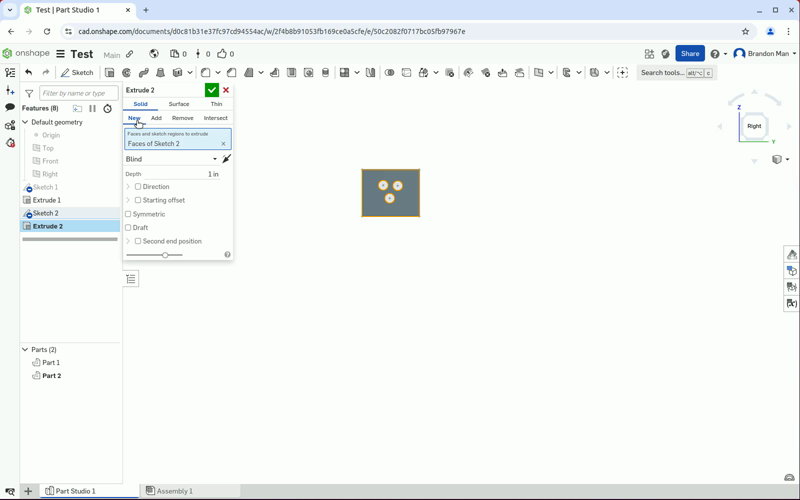
key(tab, 4)
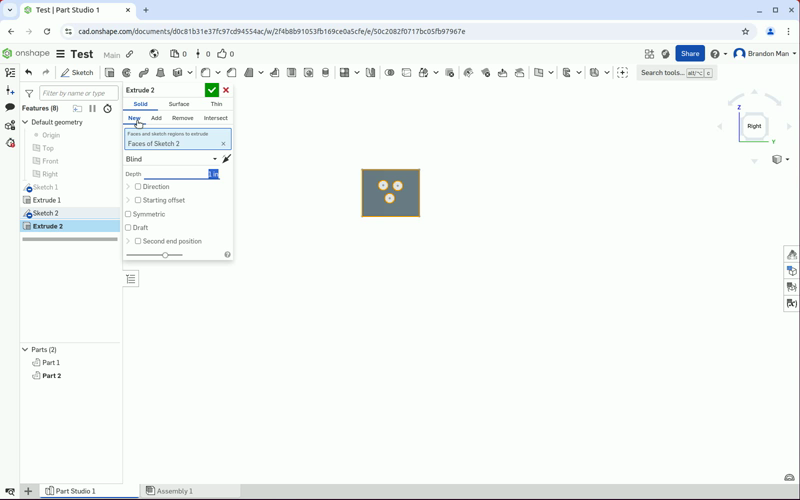
text(16.128)
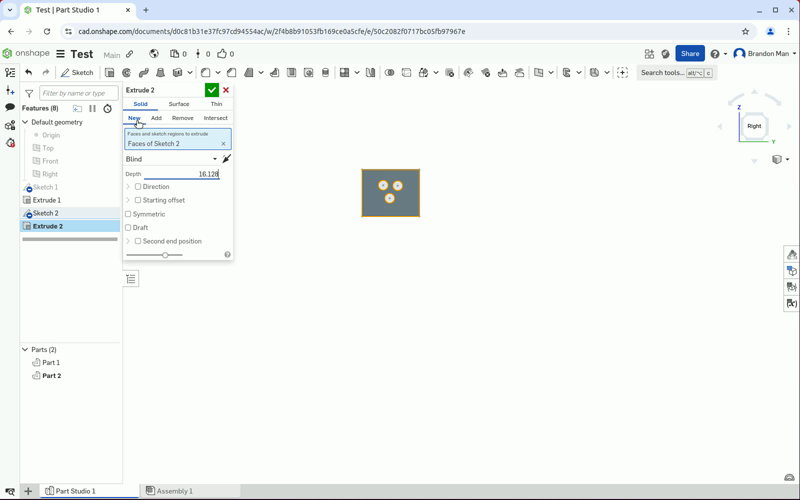
key(enter)
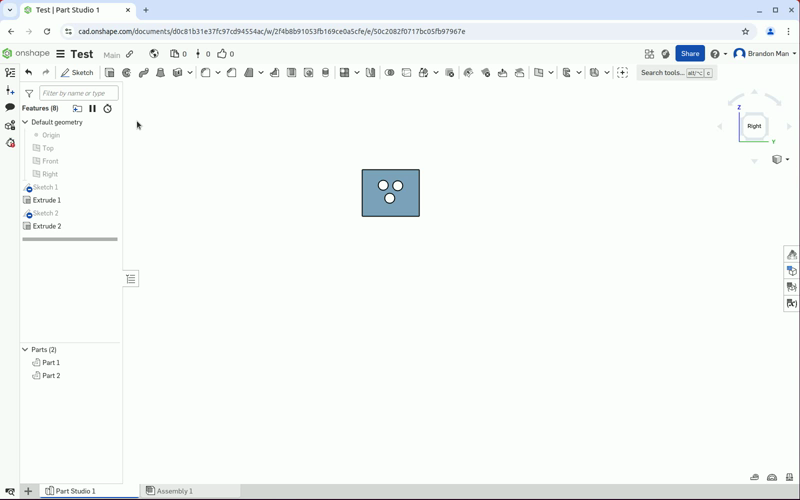
key(shift+h)
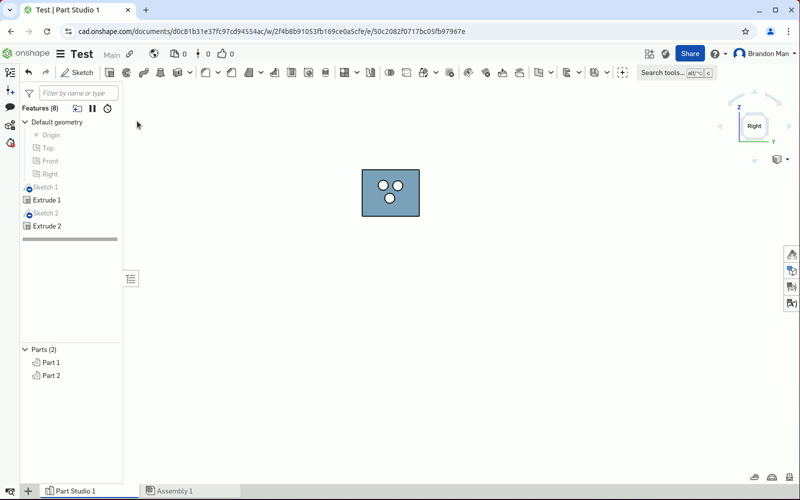
key(shift+h)
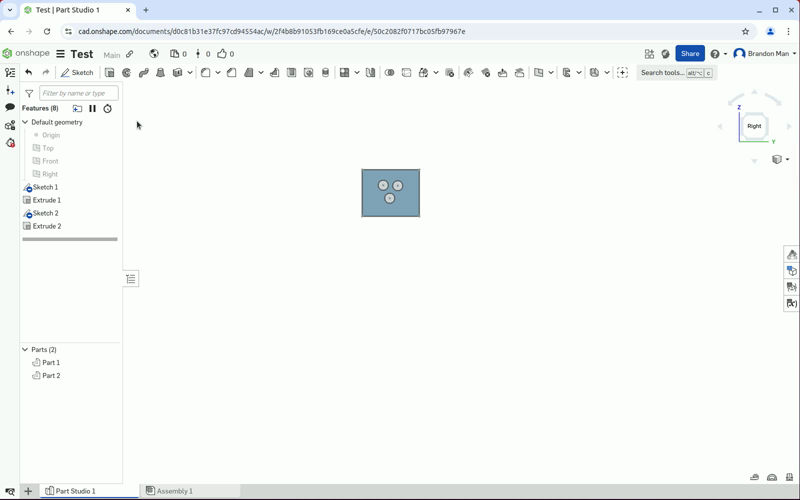
key(shift+7)
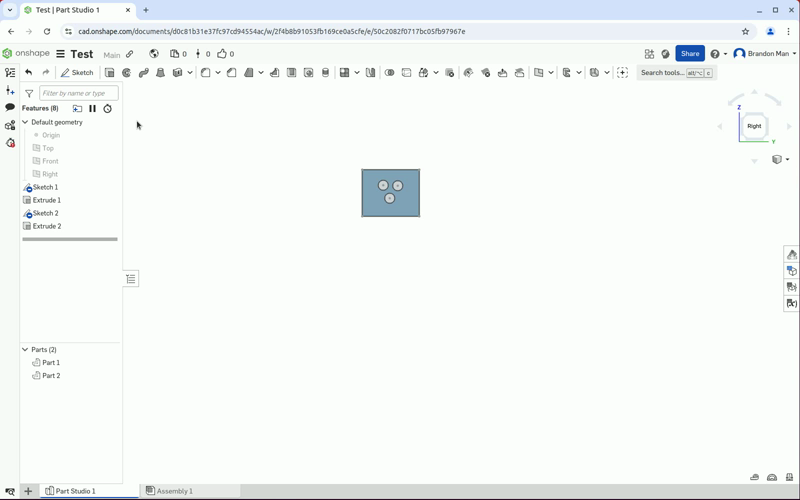
key(right, 2)
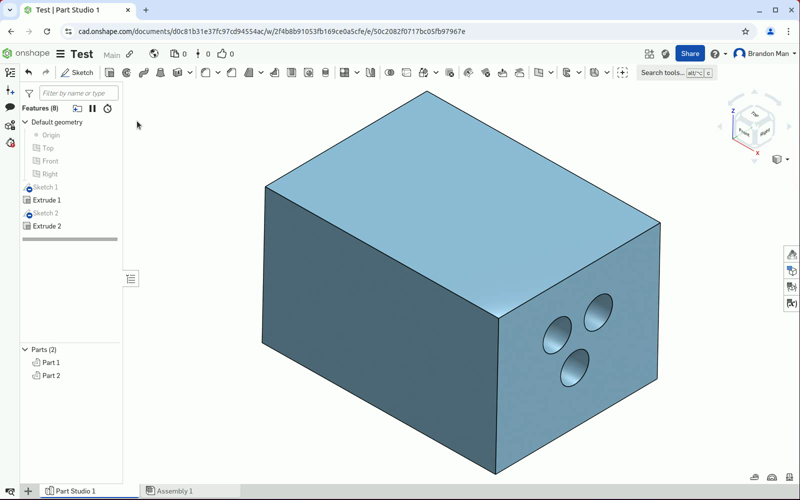
key(down, 2)
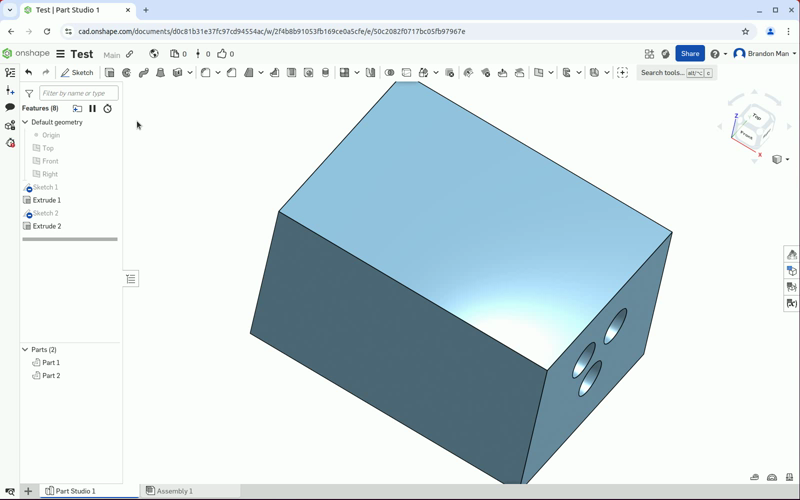
key(up, 2)
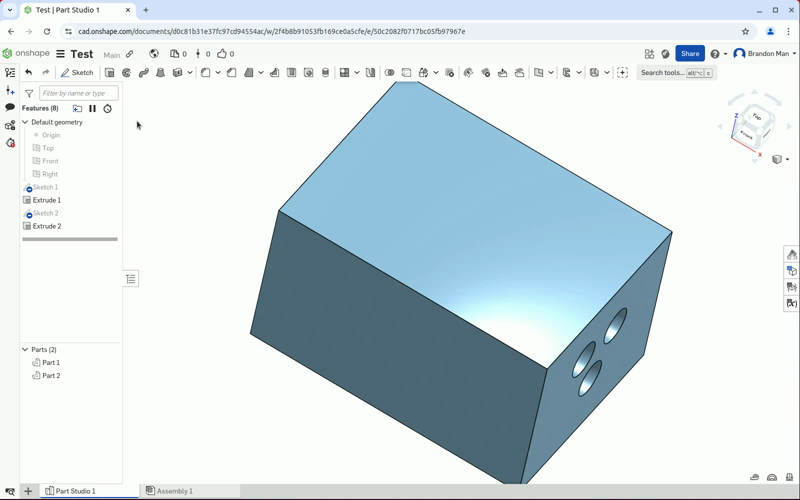
key(left, 2)
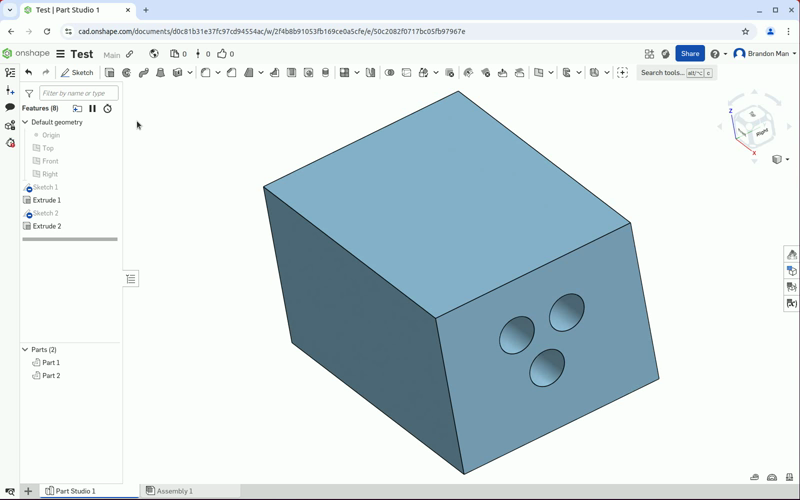
mouse_move(73, 189)
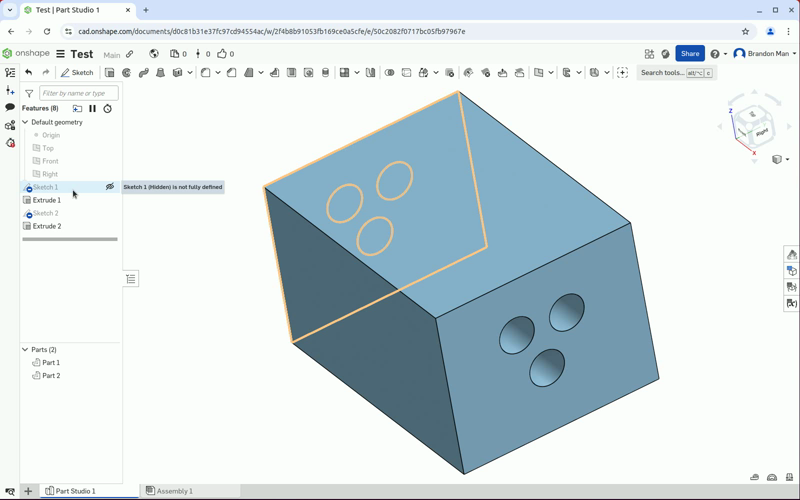
click(73, 189)